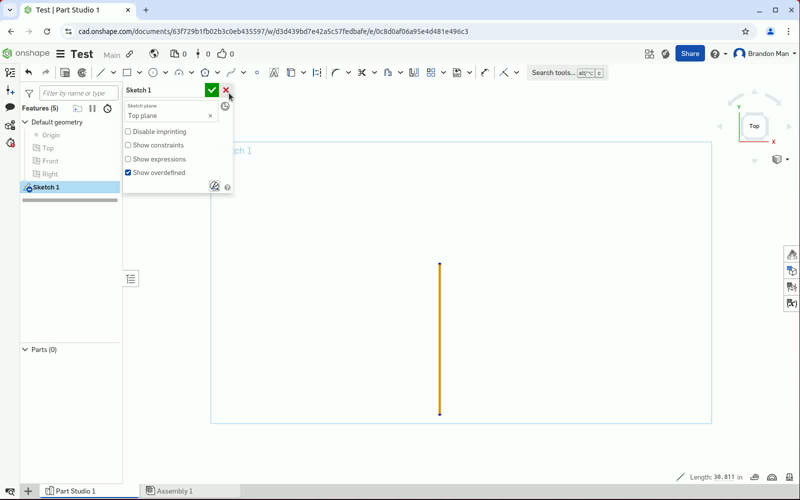
key(shift+h)
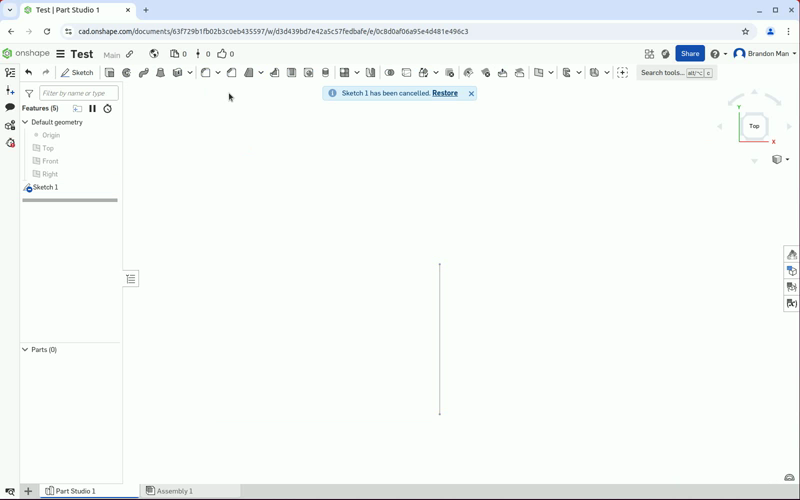
key(shift+s)
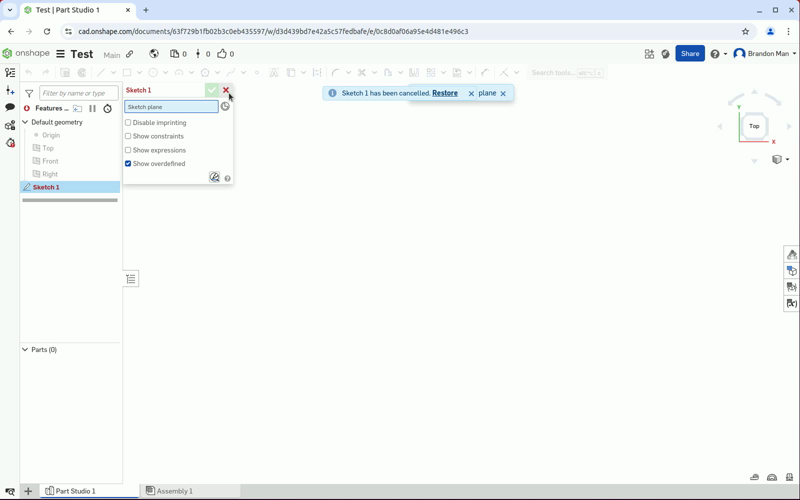
mouse_move(73, 150)
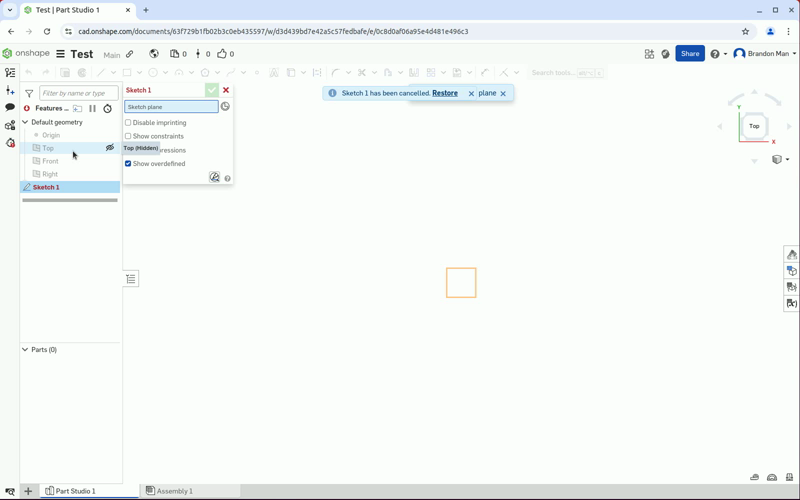
click(73, 150)
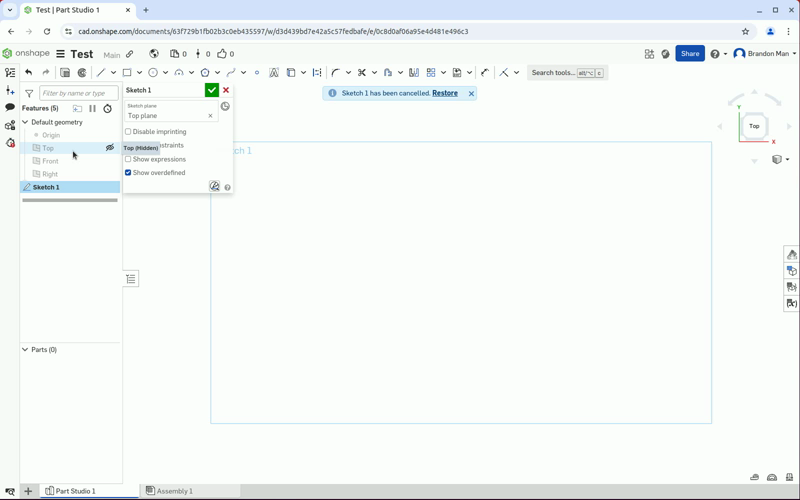
mouse_move(73, 352)
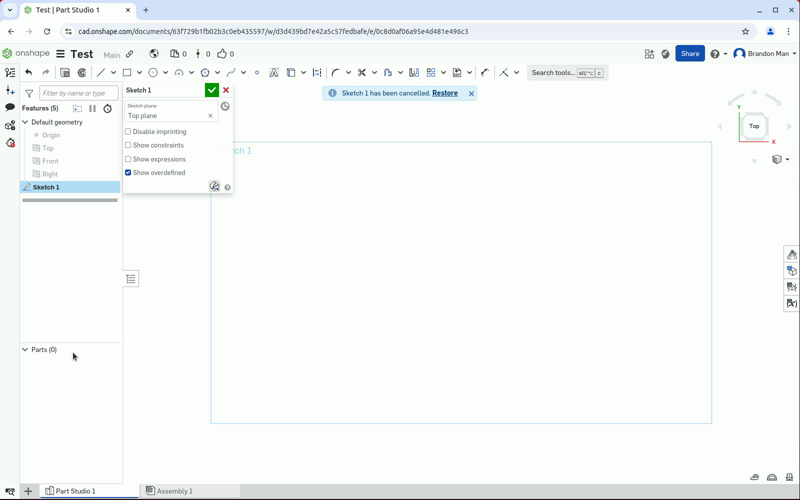
key(y)
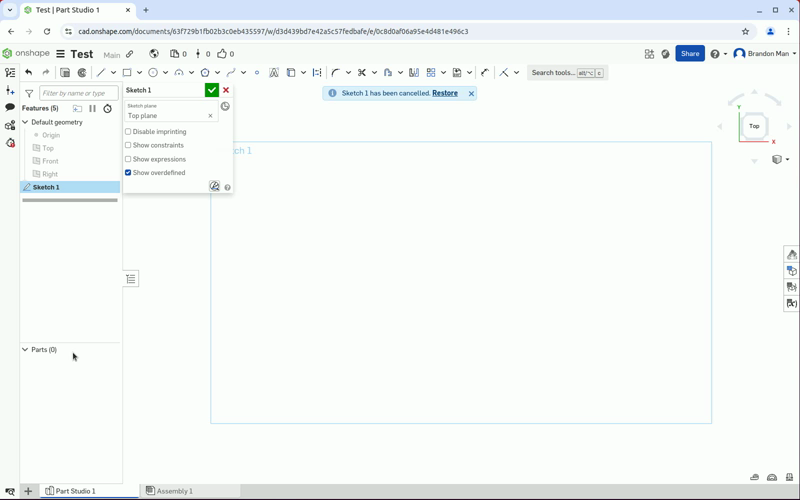
key(l)
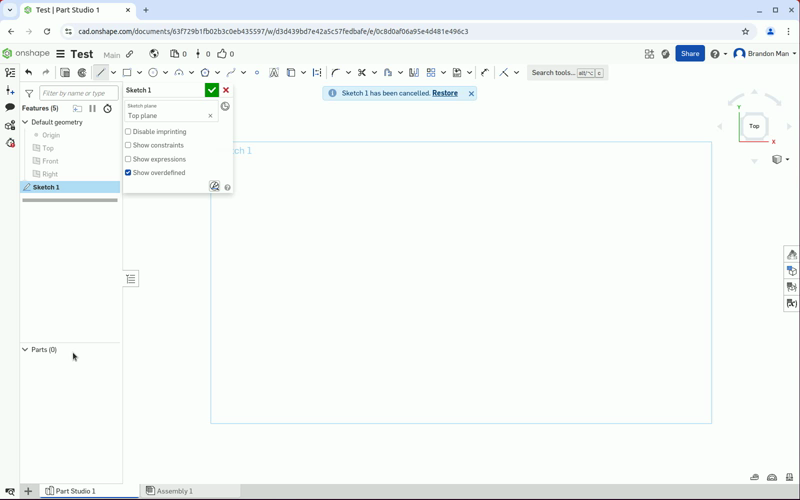
key_down(shift)
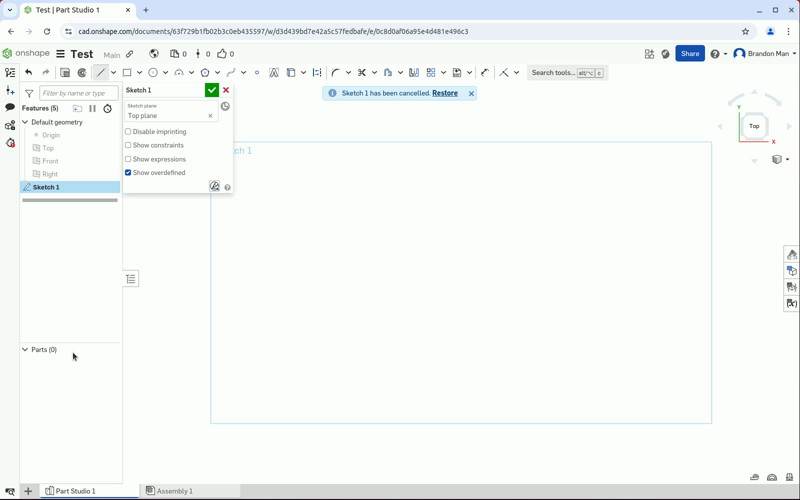
mouse_move(375, 278)
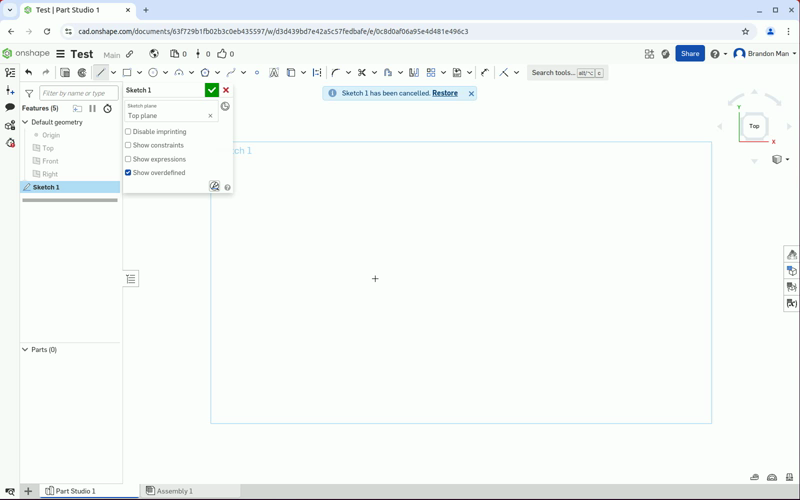
click(375, 278)
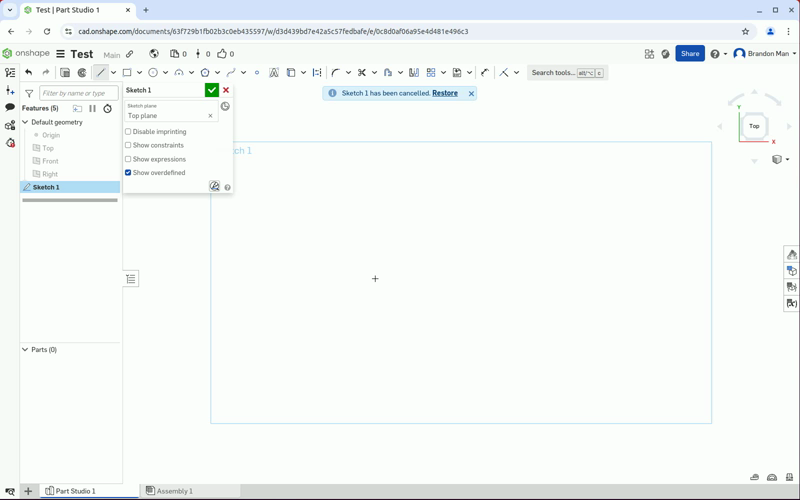
key_up(shift)
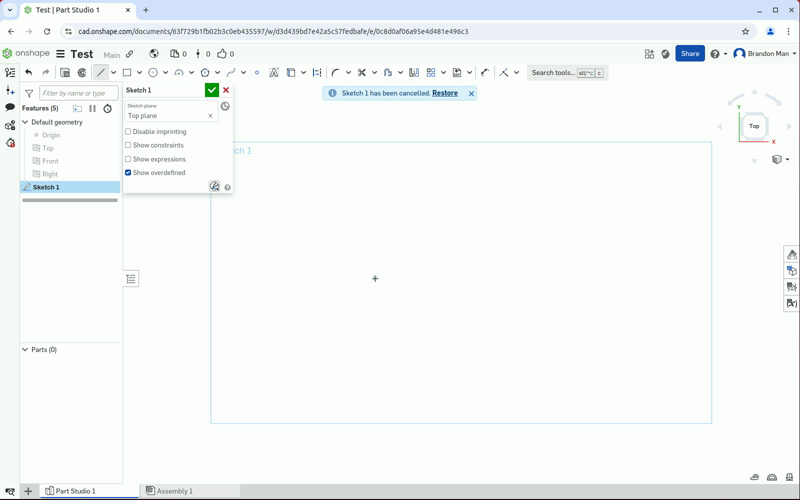
key_down(shift)
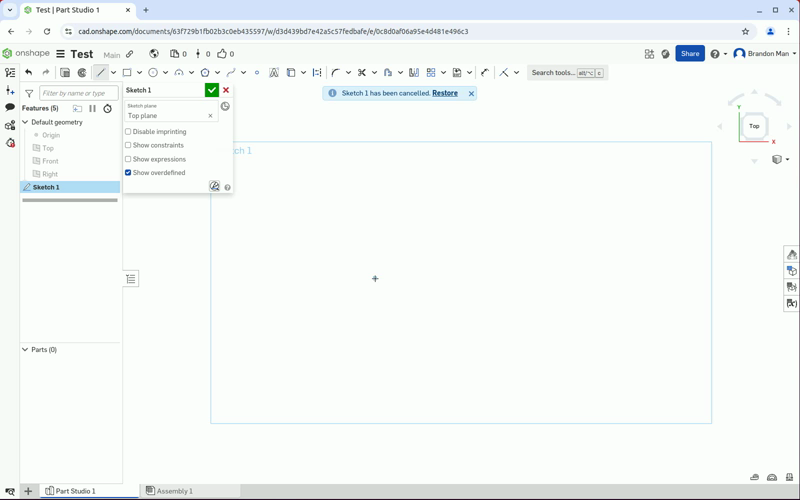
mouse_move(405, 278)
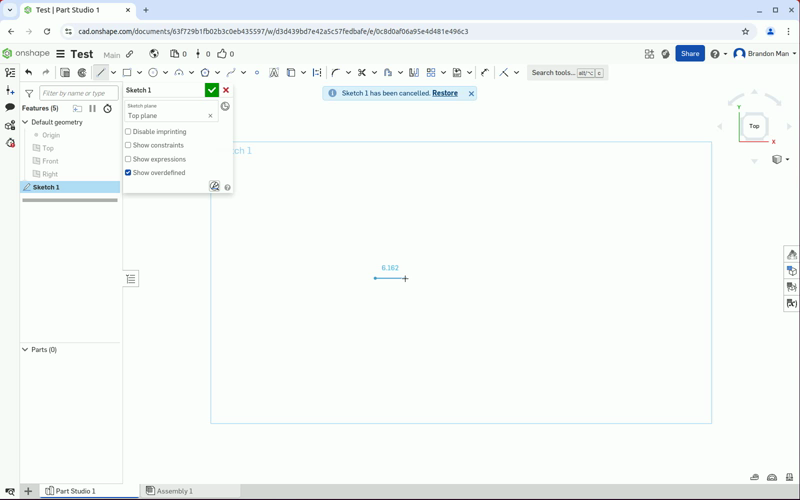
mouse_move(429, 278)
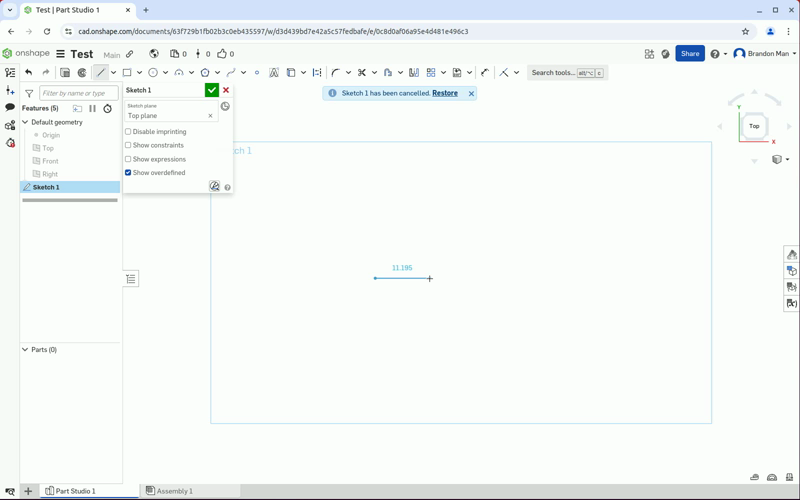
click(429, 278)
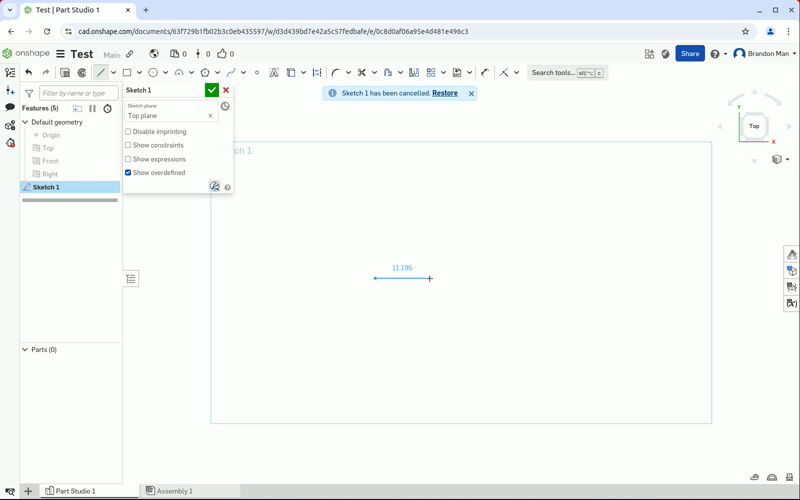
key_up(shift)
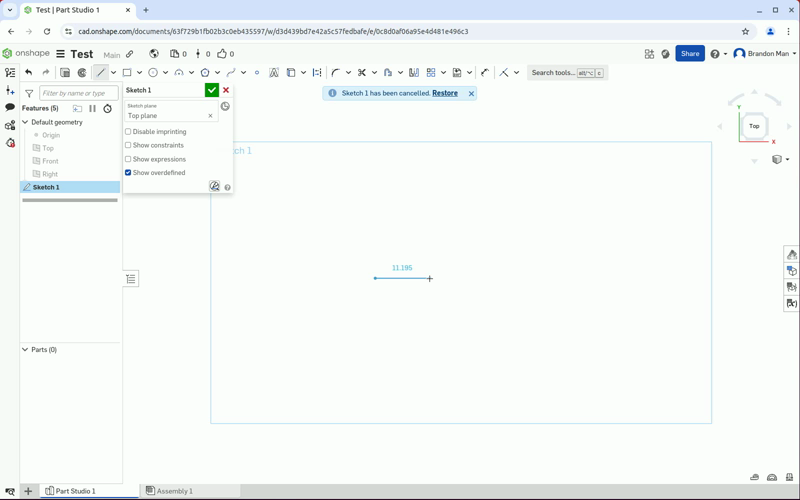
key_down(shift)
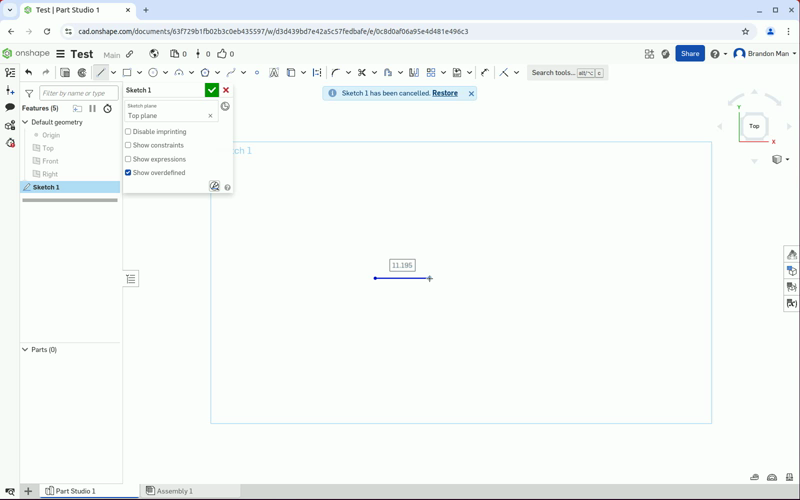
mouse_move(459, 278)
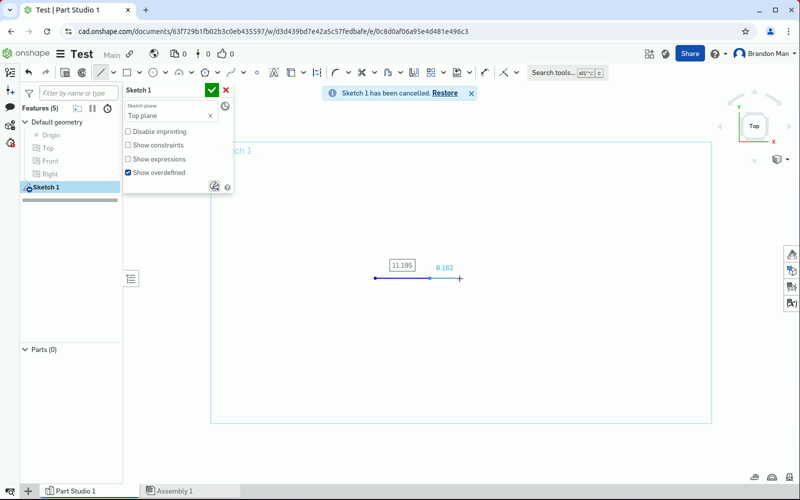
mouse_move(476, 244)
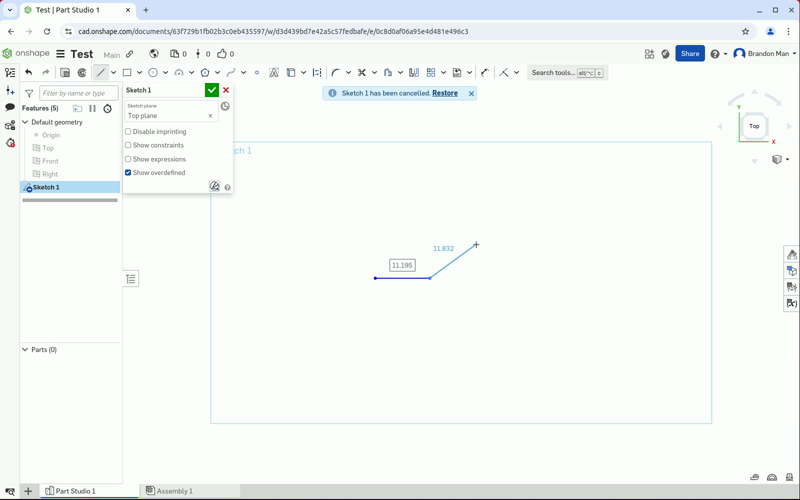
click(476, 244)
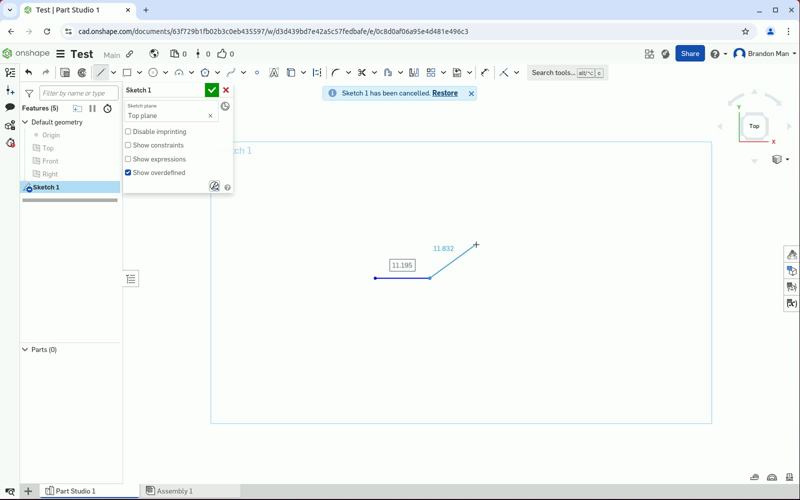
key_up(shift)
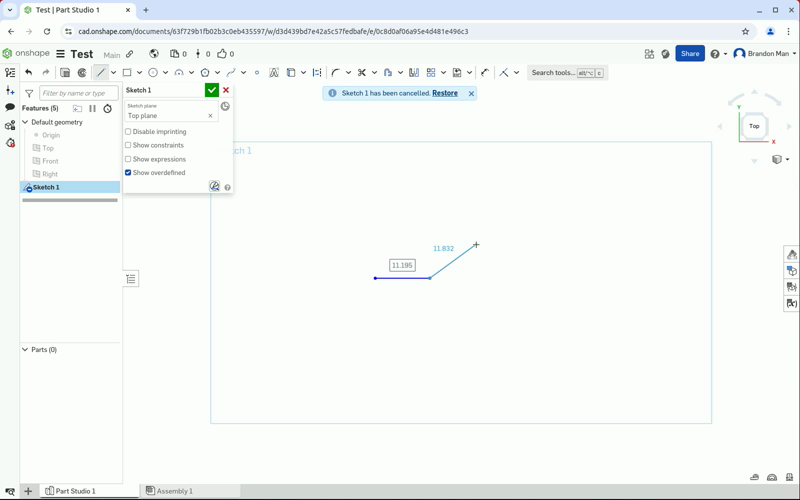
key_down(shift)
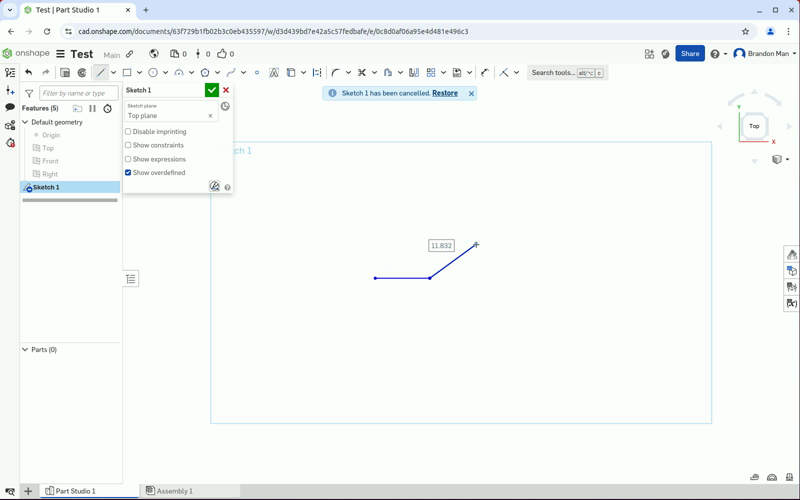
mouse_move(375, 244)
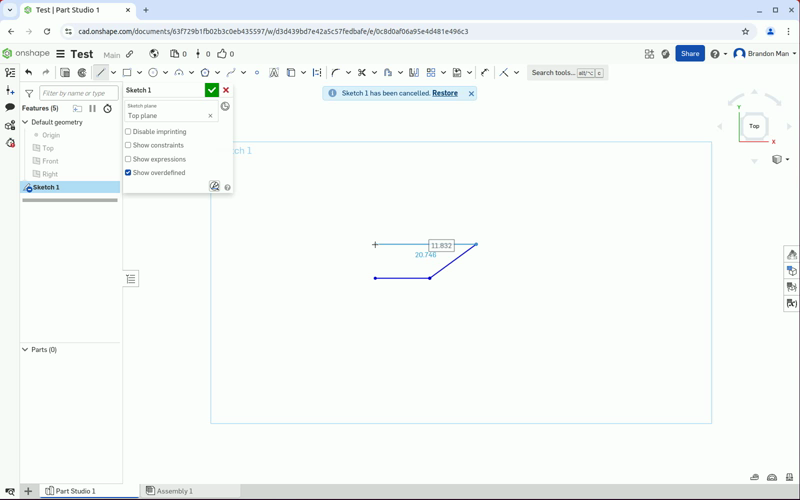
click(375, 244)
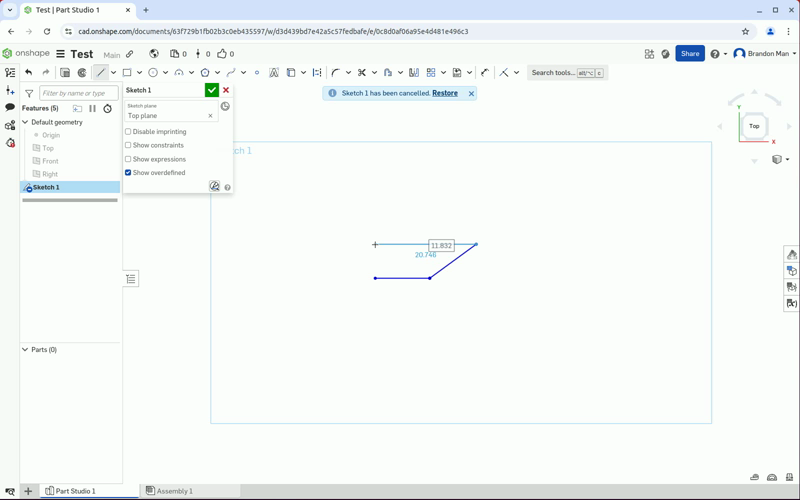
key_up(shift)
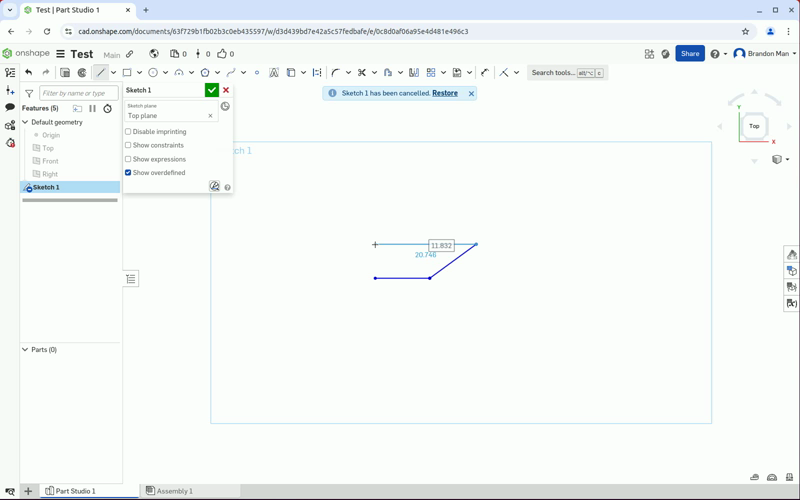
mouse_move(405, 244)
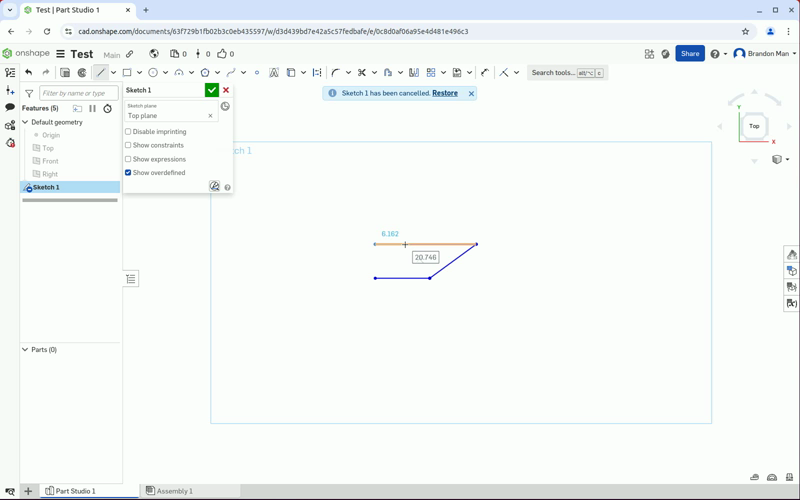
key_down(shift)
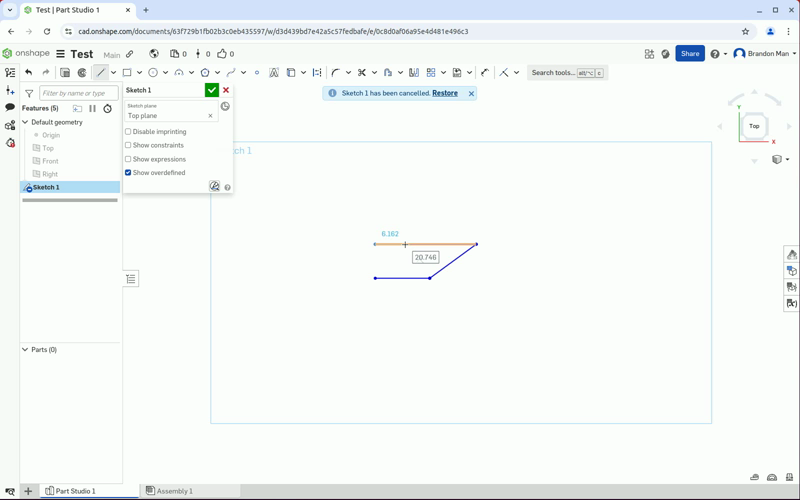
mouse_move(375, 278)
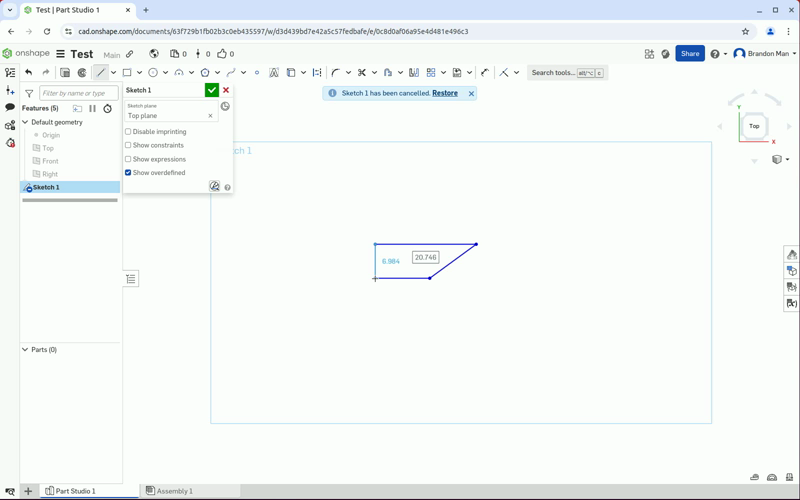
key_up(shift)
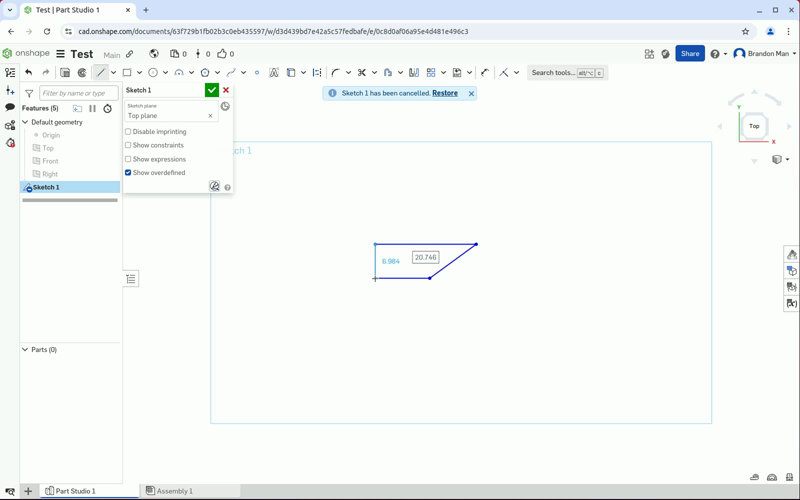
click(375, 278)
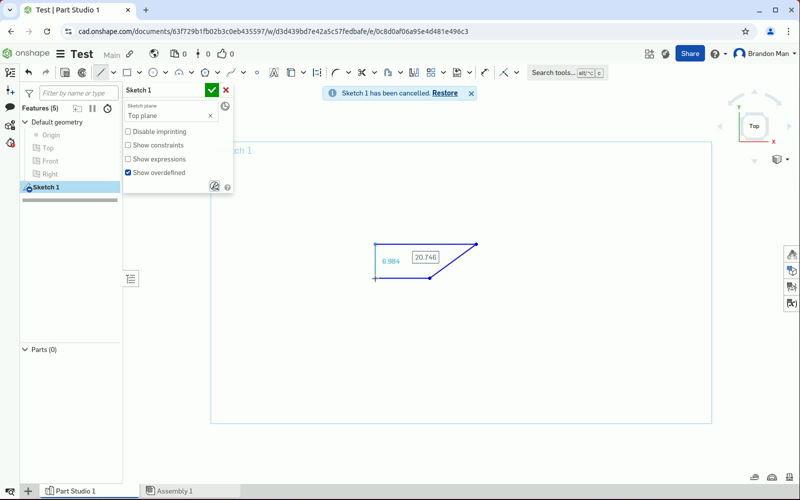
key(esc)
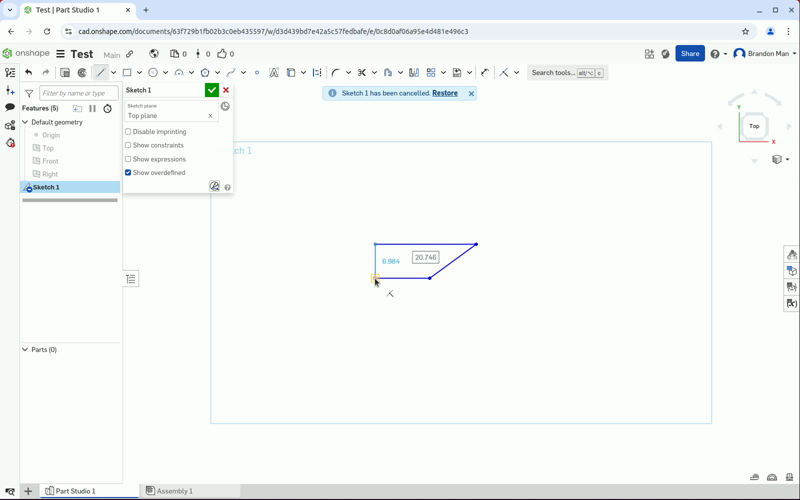
mouse_move(380, 252)
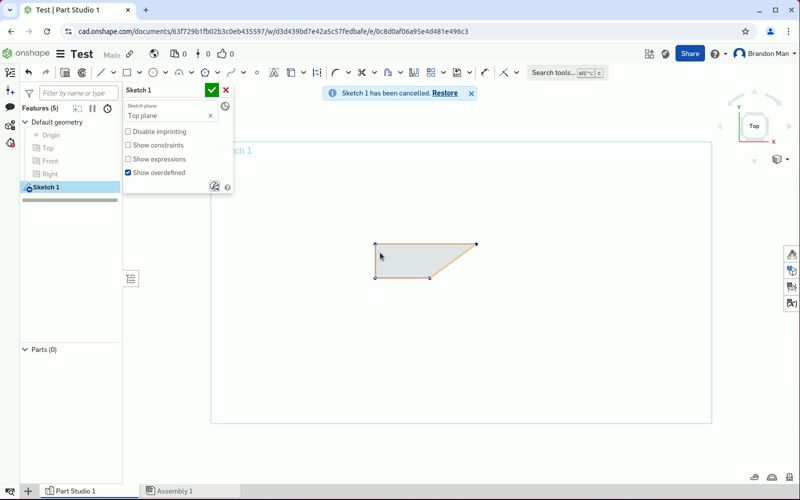
click(380, 252)
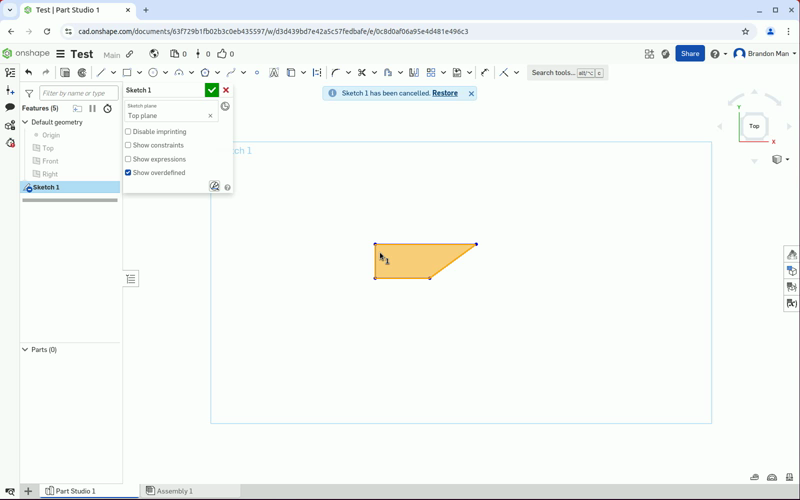
mouse_move(73, 352)
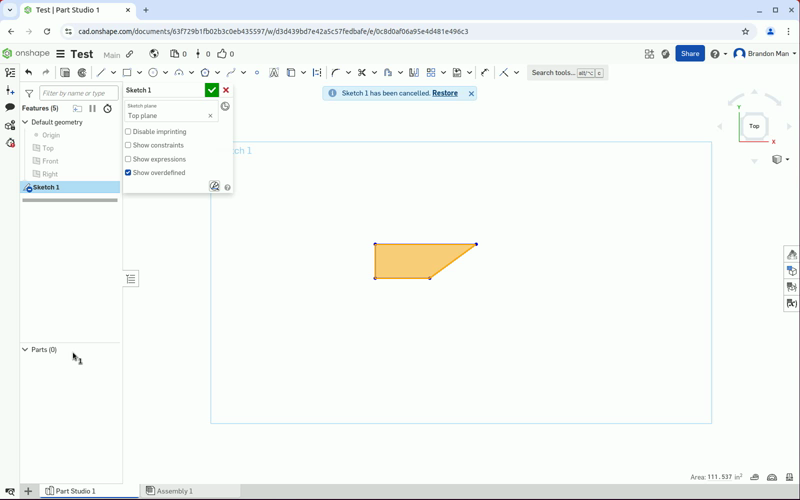
key(shift+y)
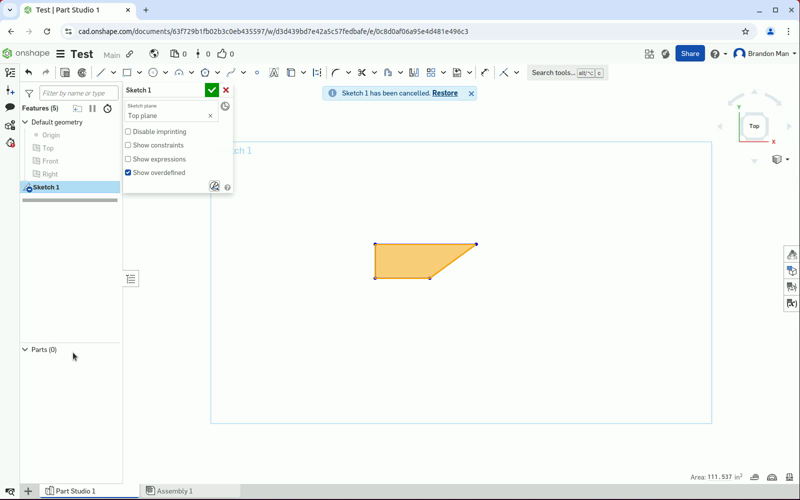
key(shift+e)
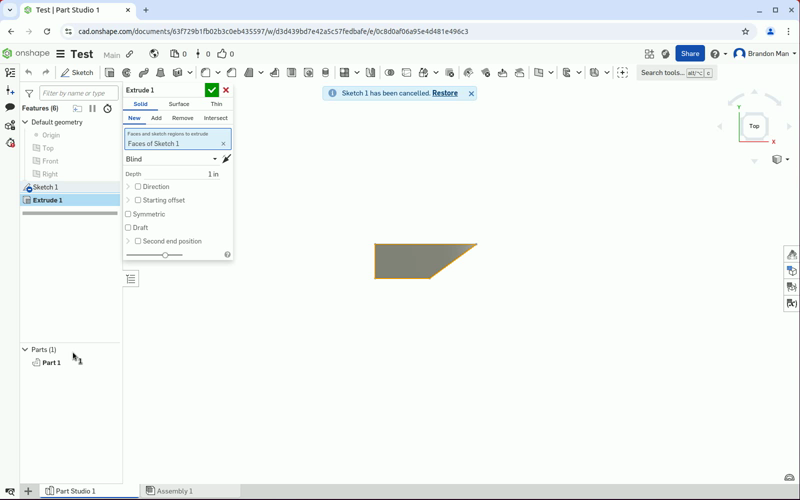
mouse_move(143, 106)
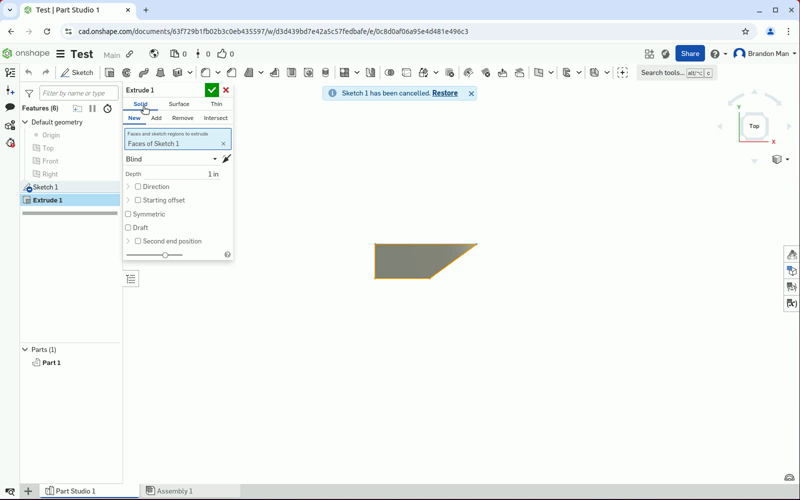
click(143, 106)
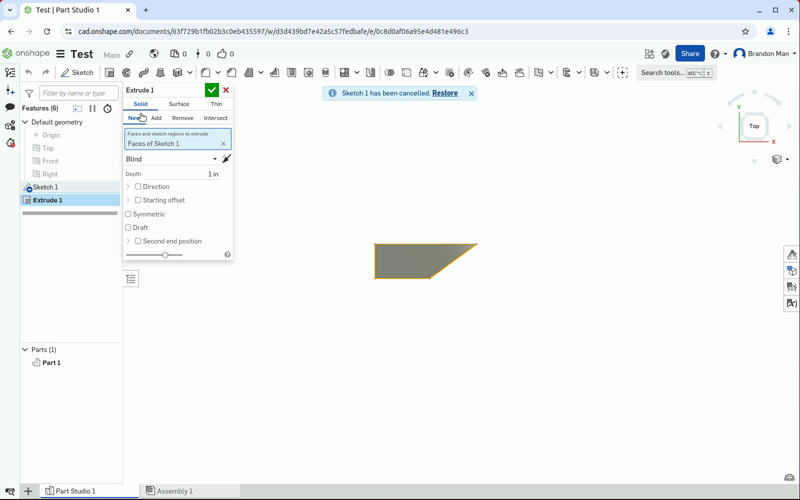
mouse_move(137, 120)
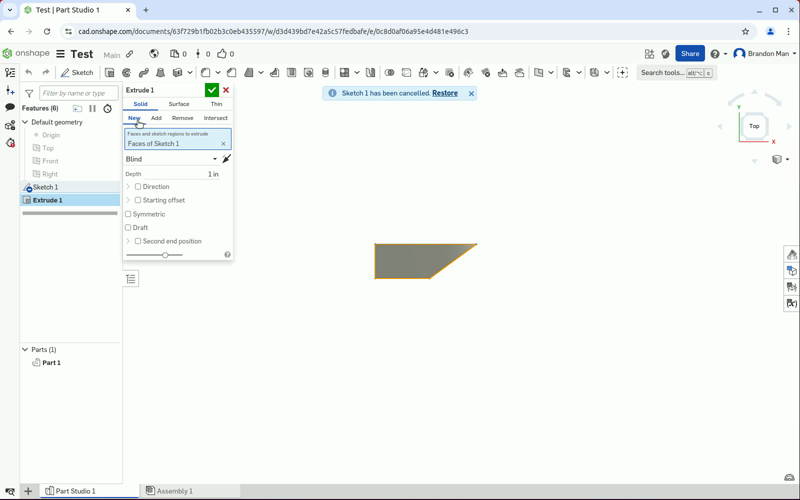
click(137, 120)
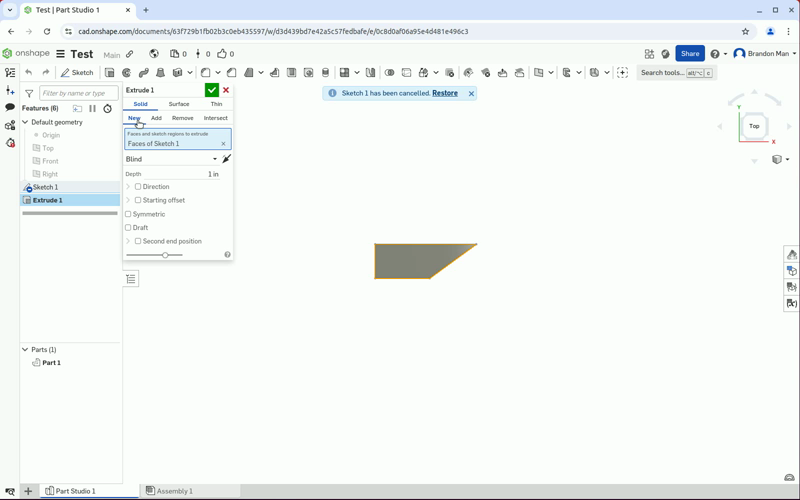
key(tab, 4)
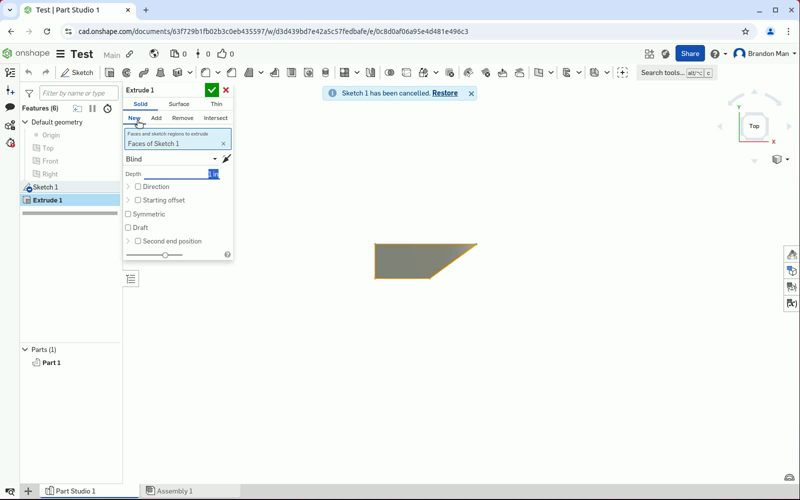
text(3.129)
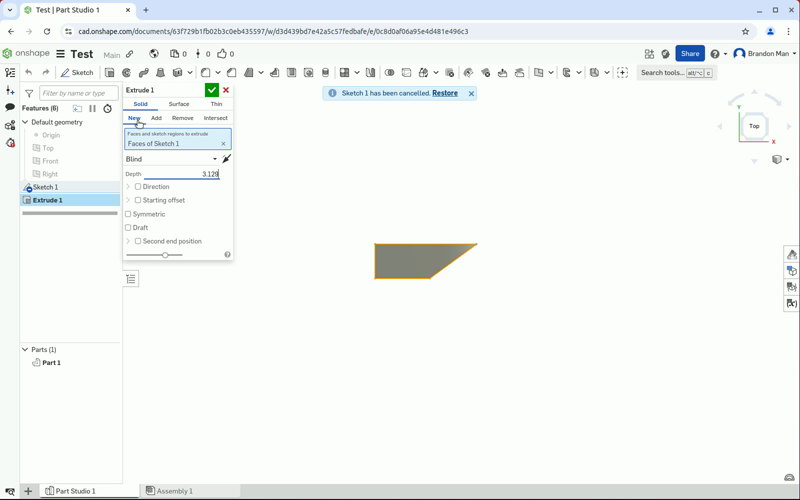
key(enter)
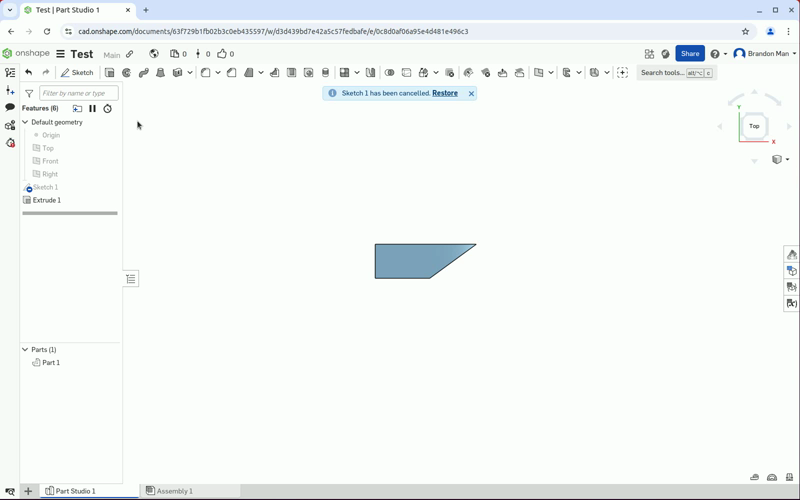
key(shift+h)
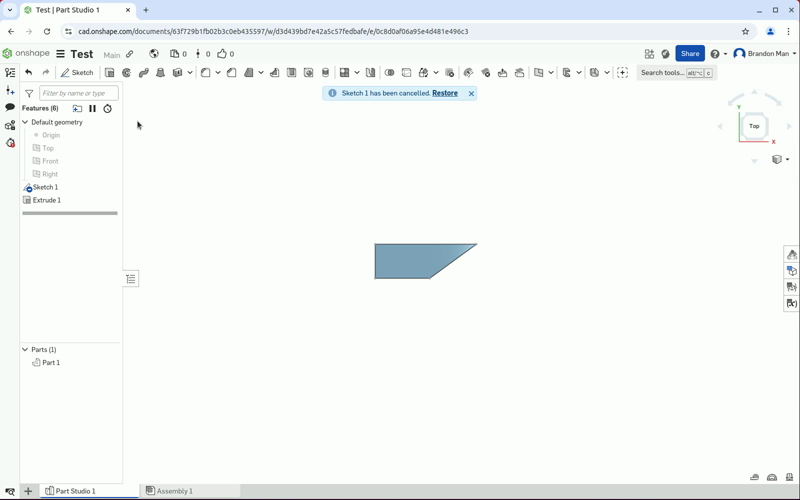
key(shift+h)
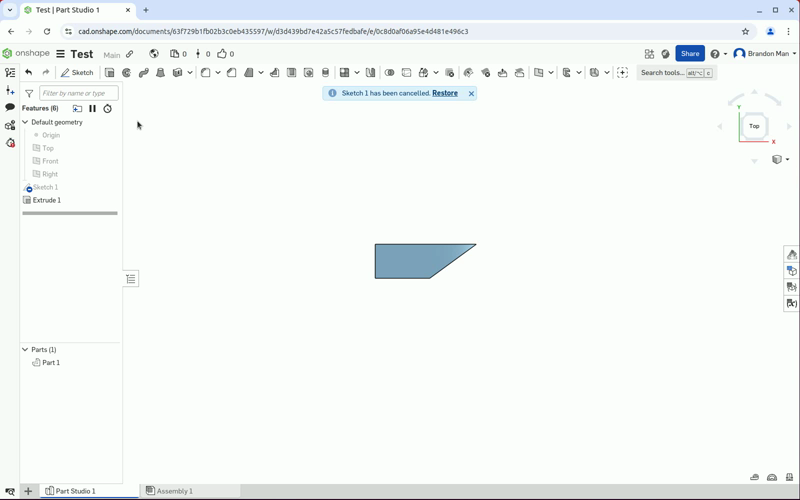
mouse_move(73, 189)
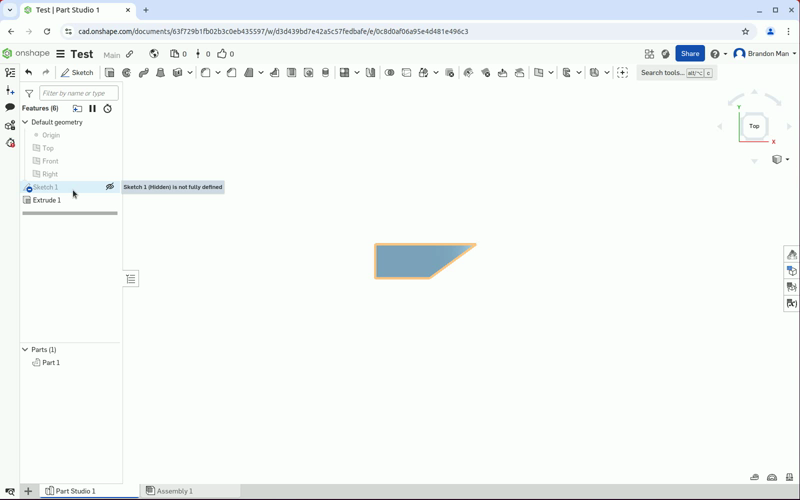
click(73, 189)
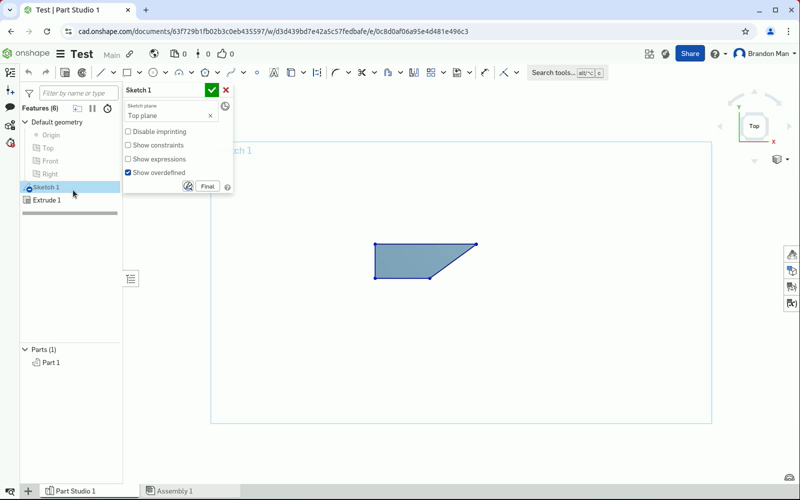
mouse_move(229, 92)
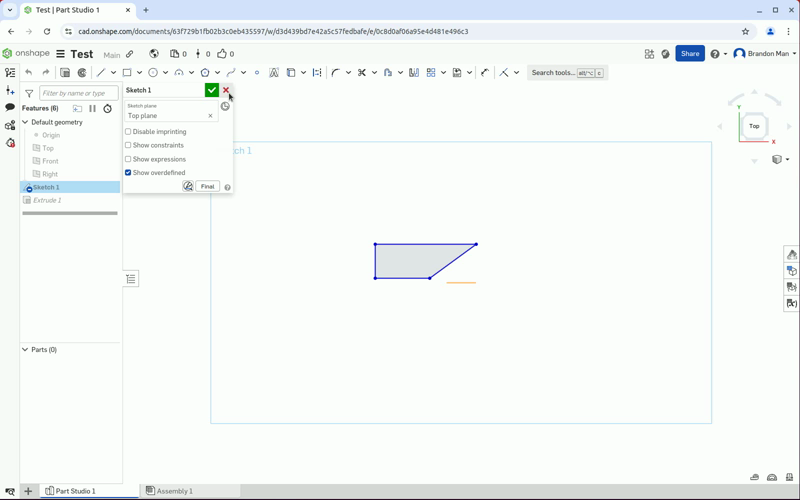
click(229, 92)
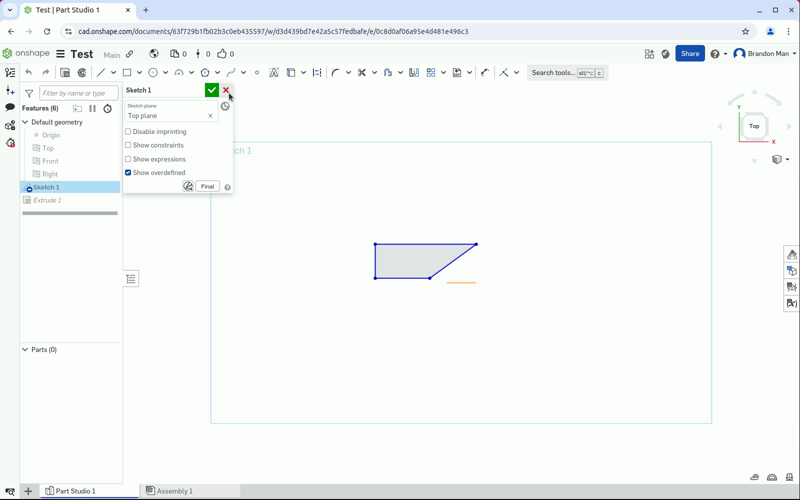
key(shift+s)
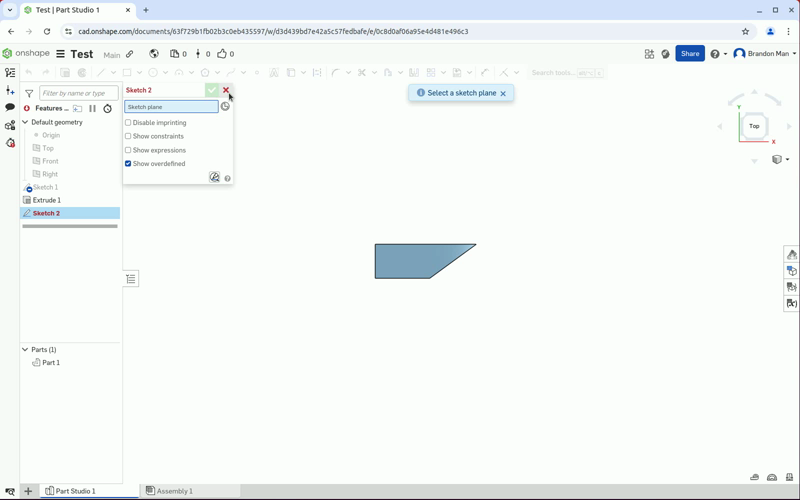
mouse_move(73, 150)
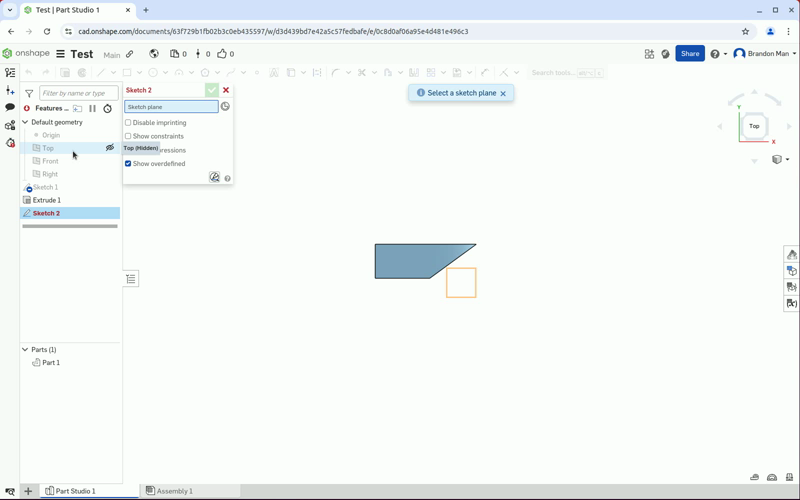
click(73, 150)
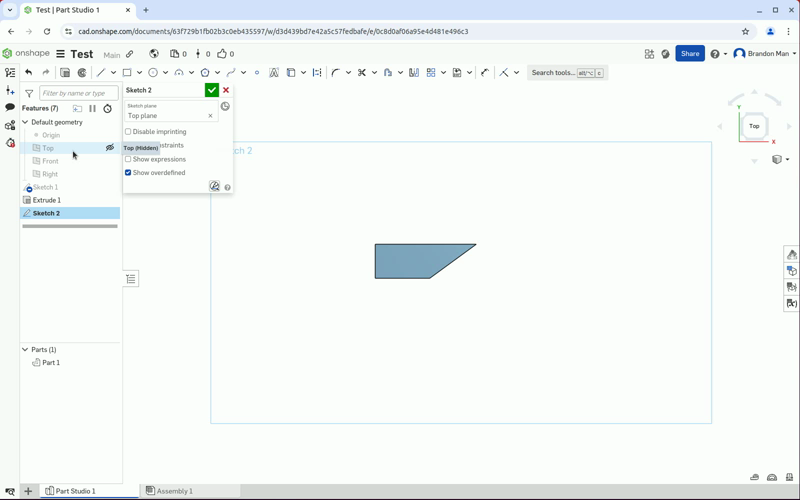
mouse_move(73, 352)
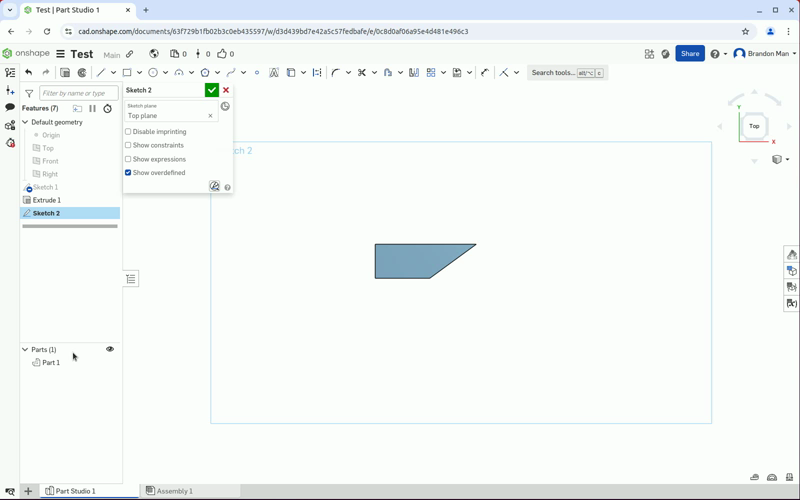
key(y)
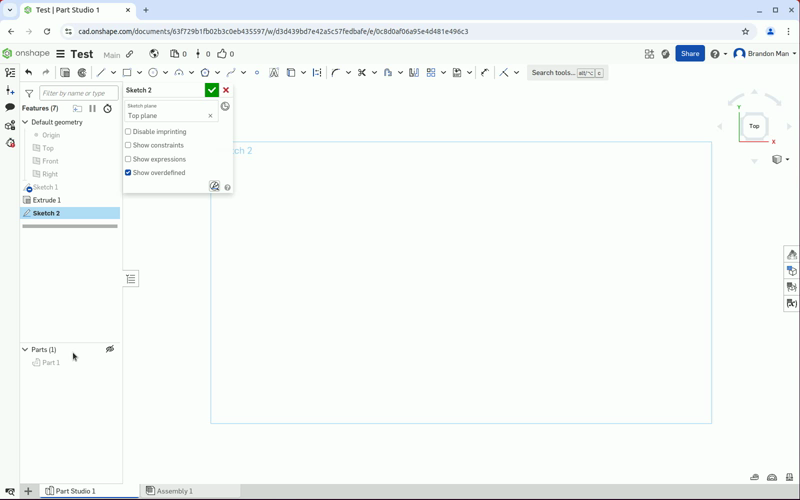
key(l)
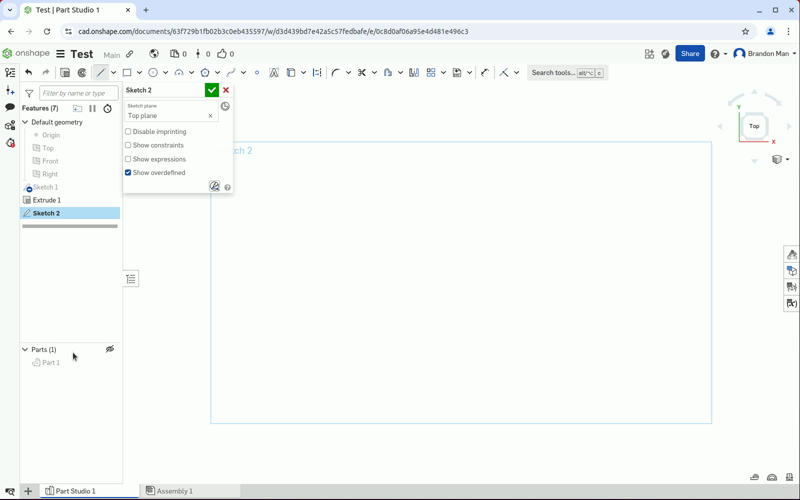
key_down(shift)
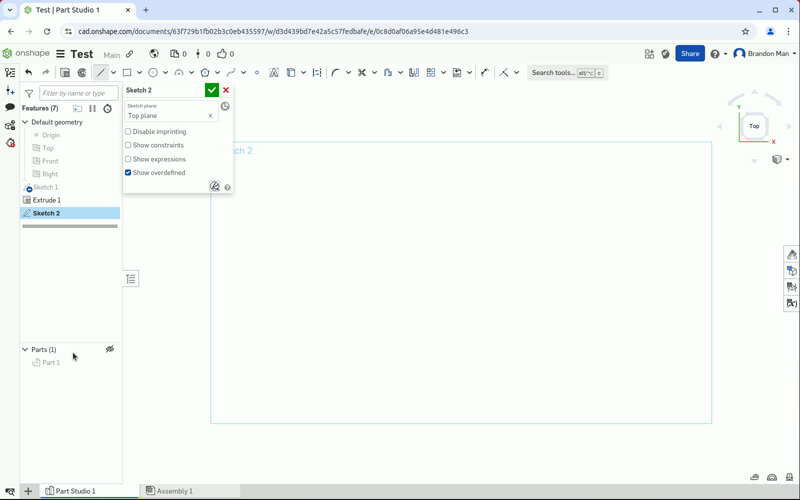
mouse_move(476, 245)
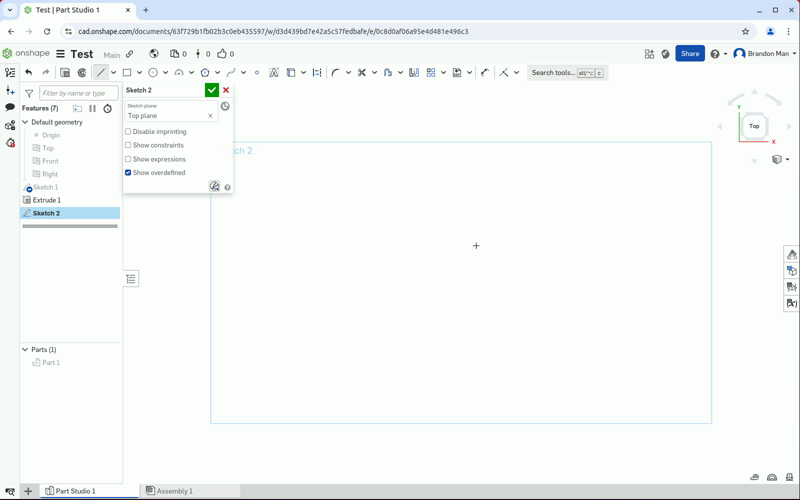
click(476, 245)
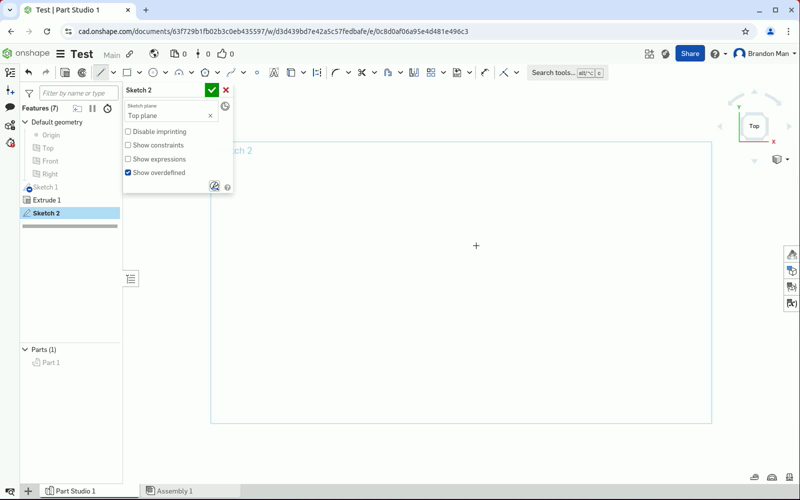
key_up(shift)
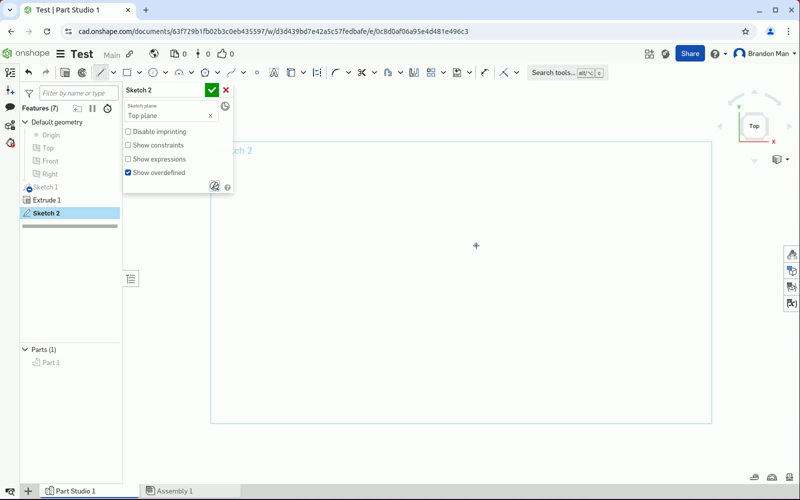
key_down(shift)
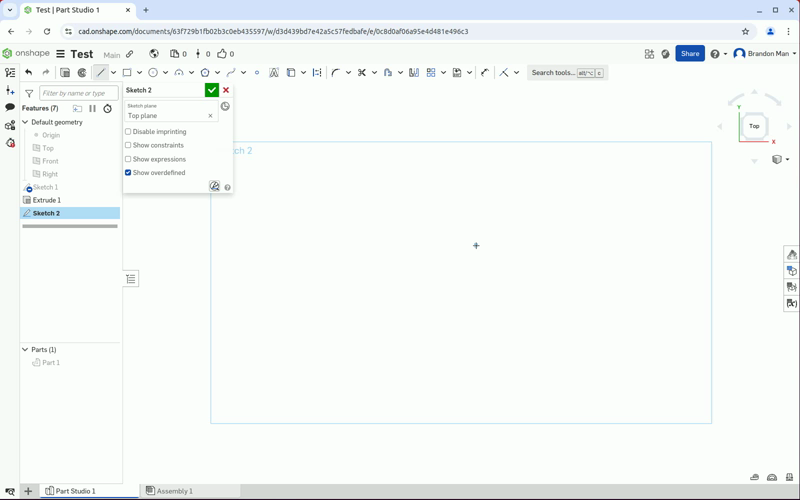
mouse_move(506, 245)
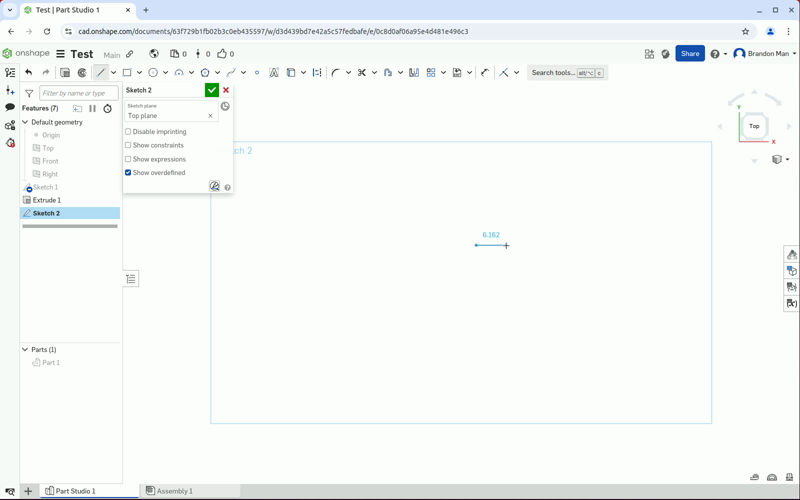
mouse_move(493, 245)
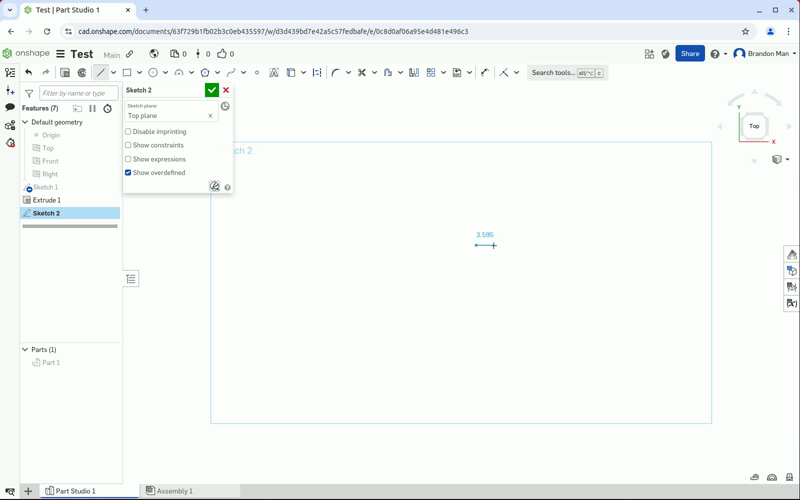
click(493, 245)
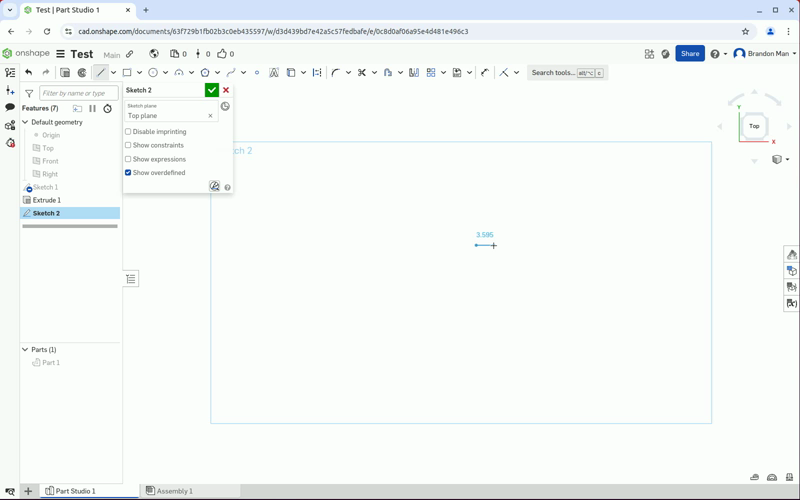
key_up(shift)
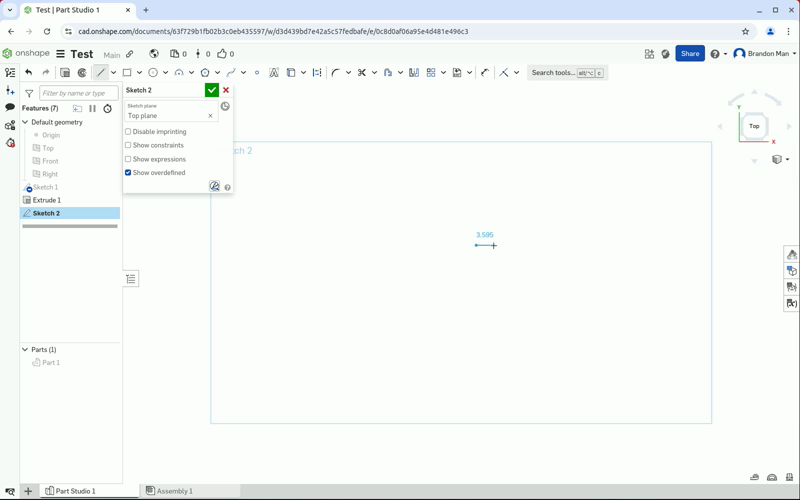
key_down(shift)
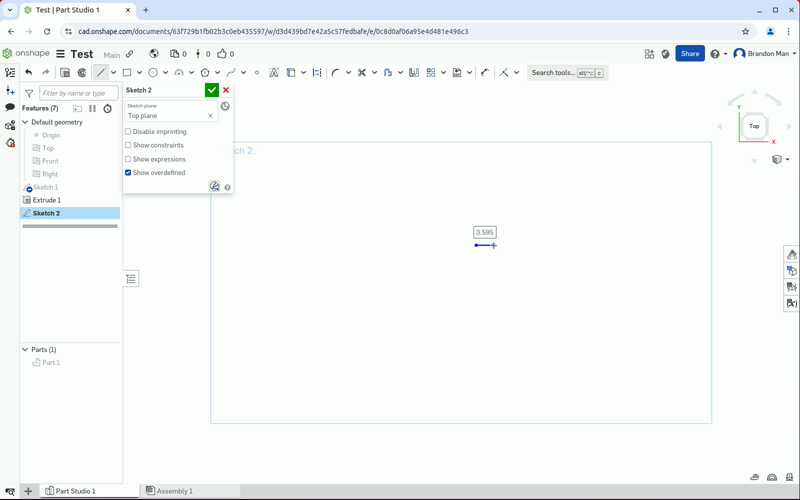
mouse_move(523, 245)
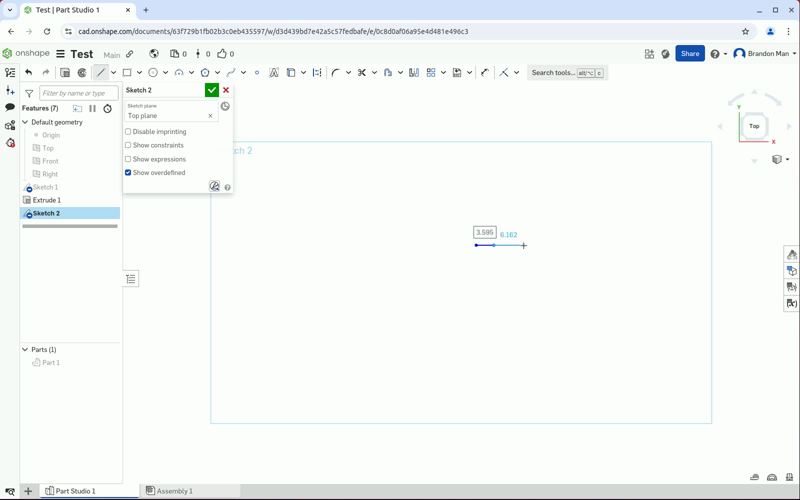
mouse_move(501, 226)
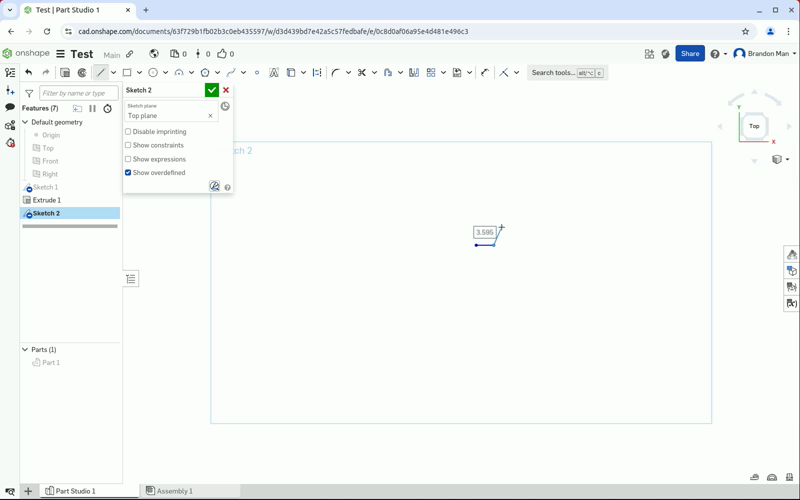
click(501, 226)
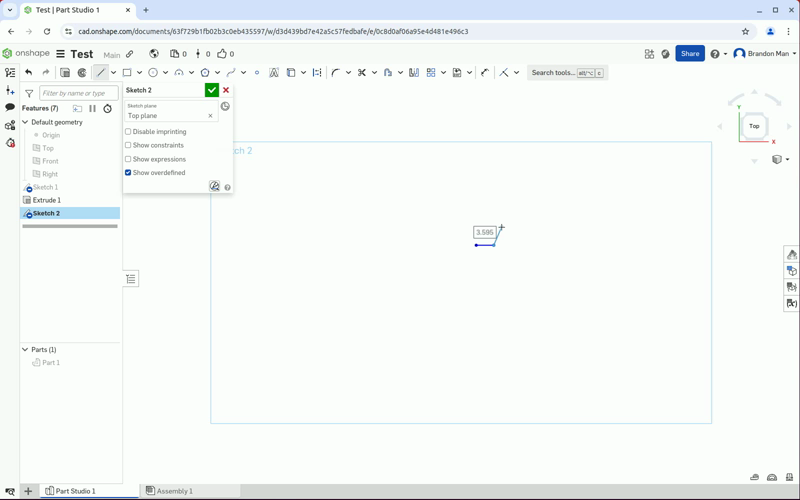
key_up(shift)
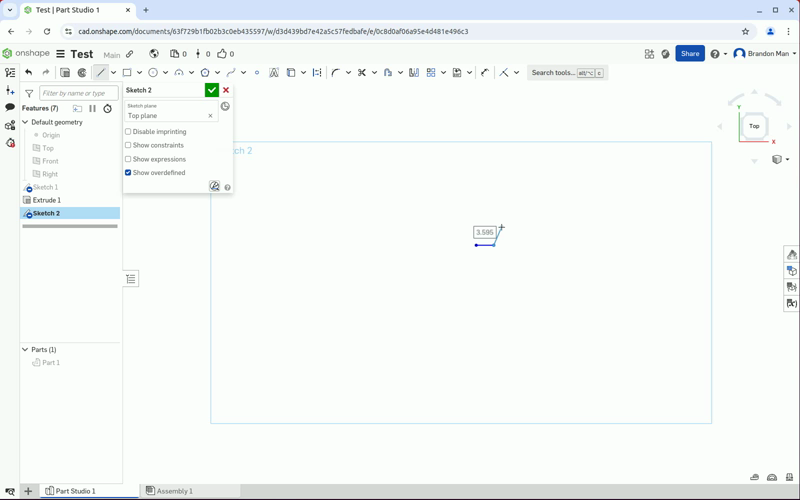
mouse_move(531, 226)
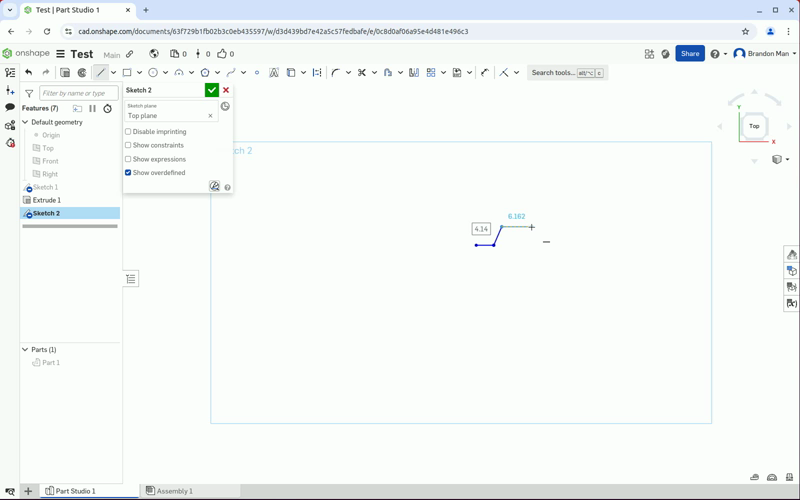
key_down(shift)
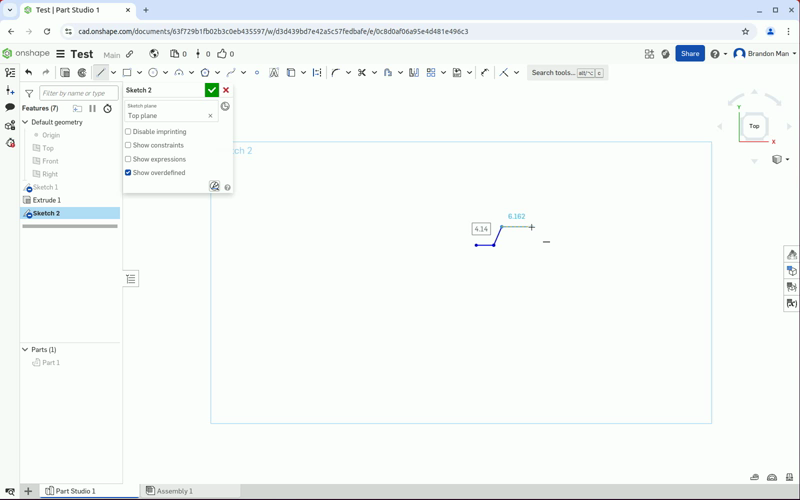
mouse_move(476, 245)
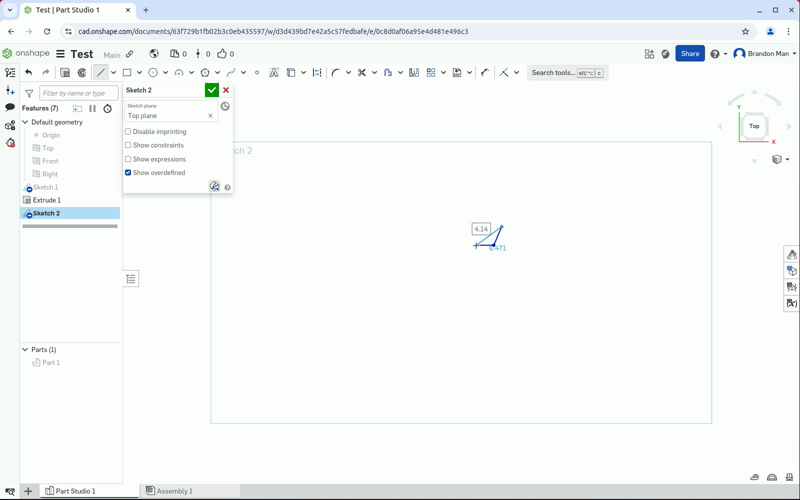
key_up(shift)
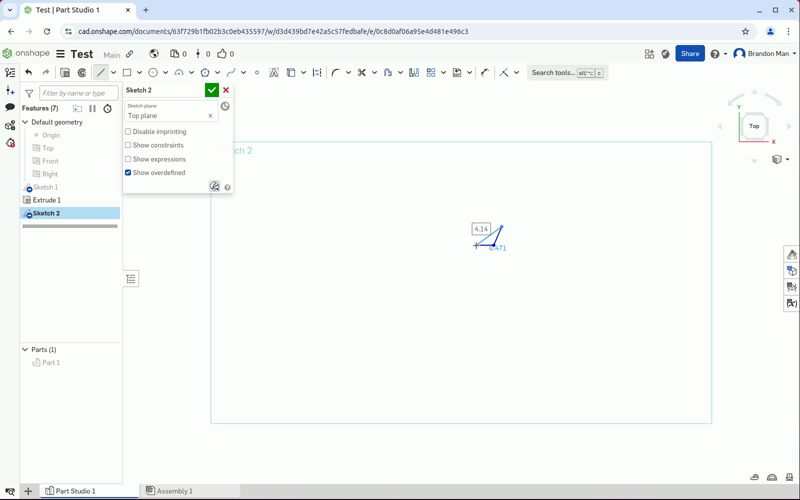
click(476, 245)
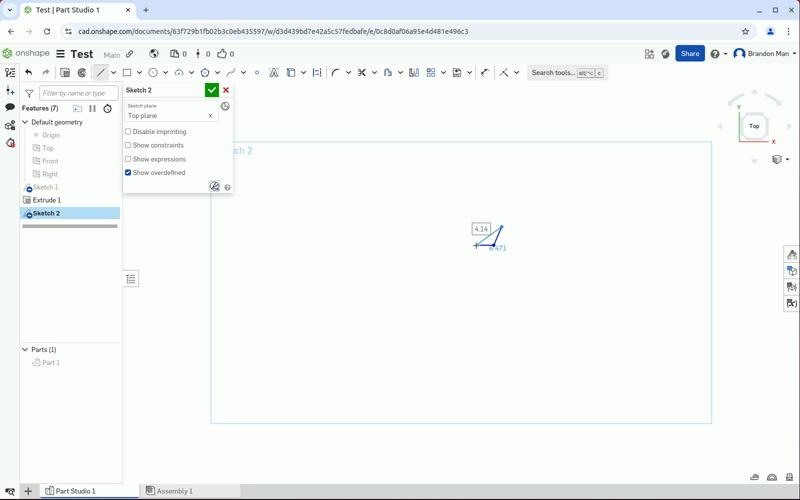
key(esc)
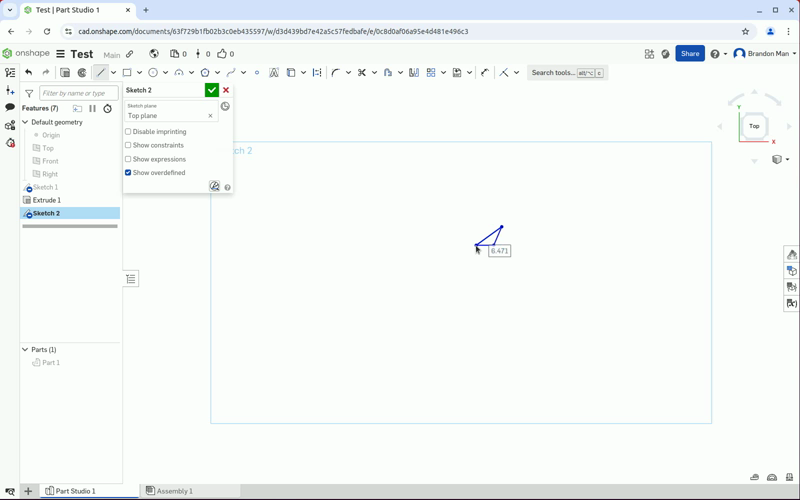
mouse_move(489, 244)
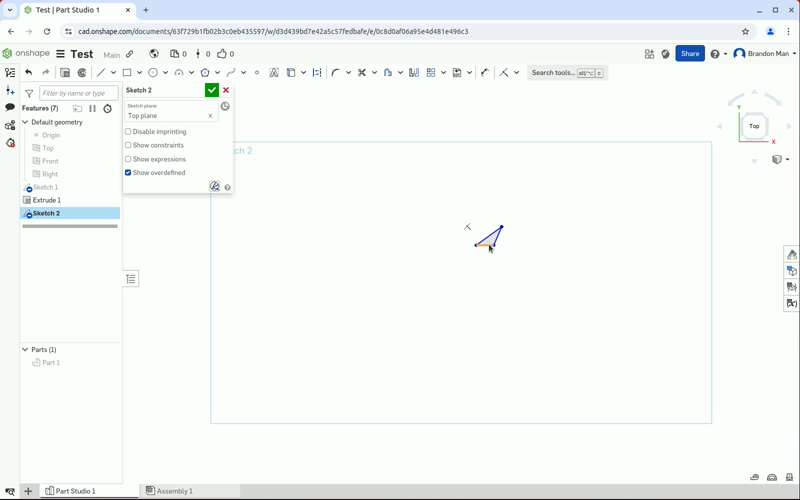
scroll(6)
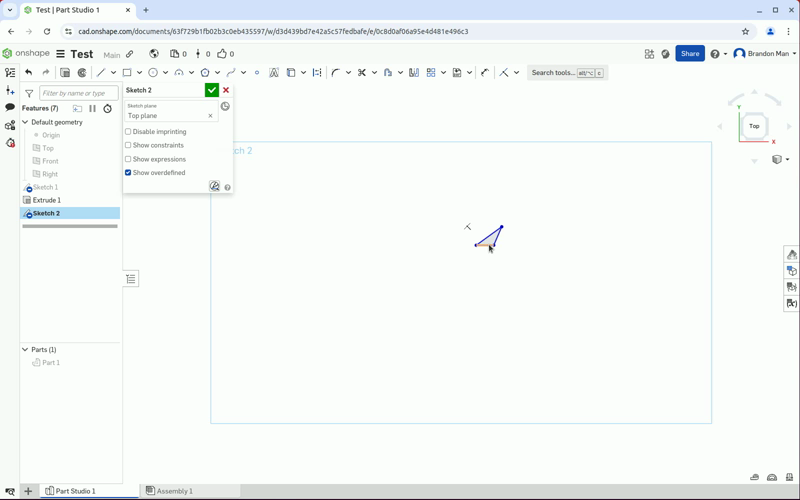
scroll(6)
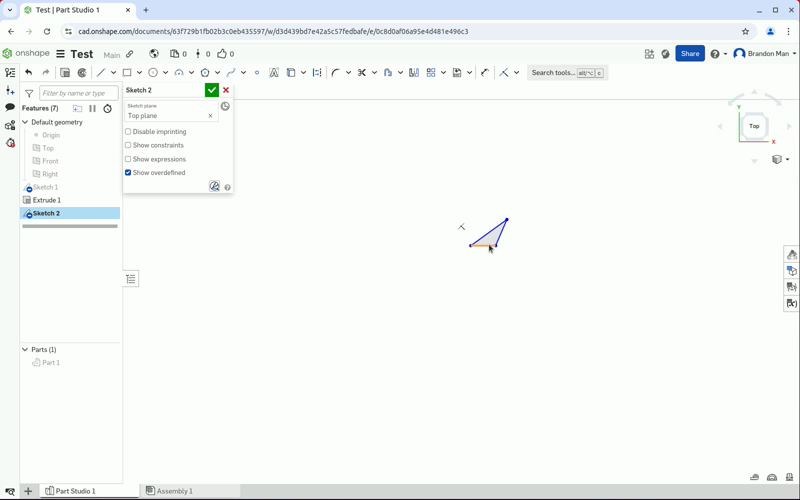
scroll(6)
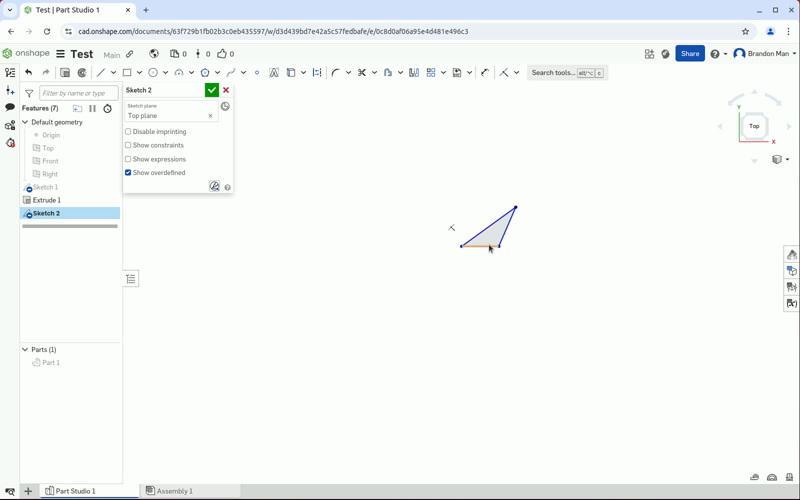
scroll(6)
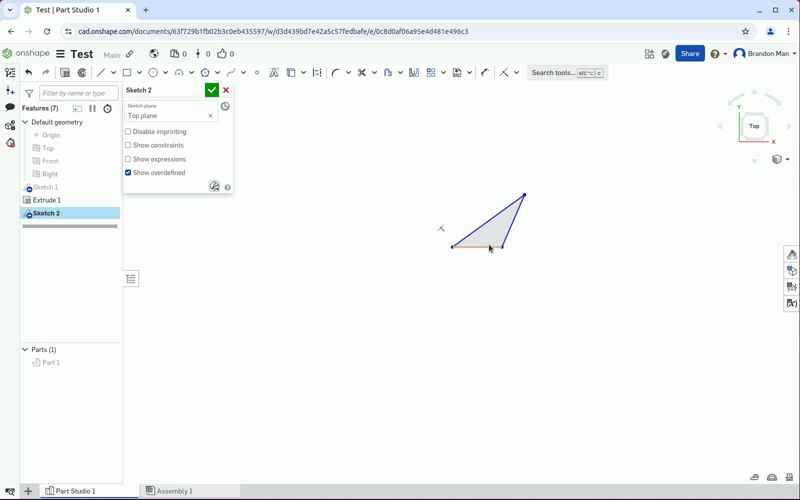
scroll(6)
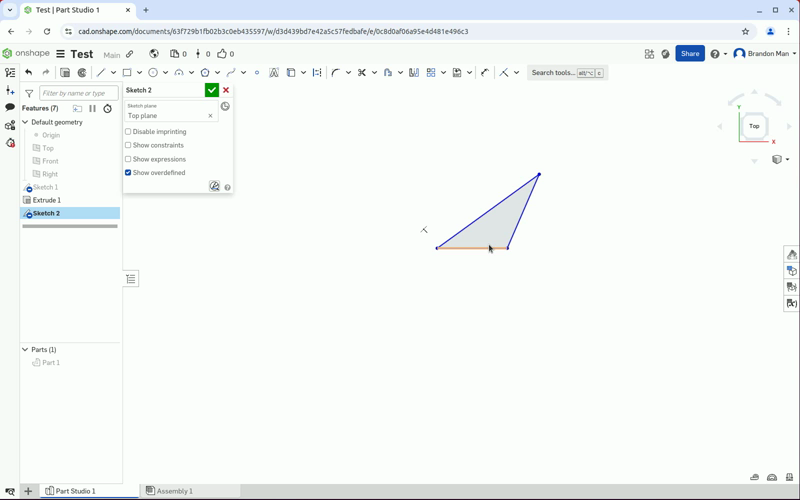
scroll(6)
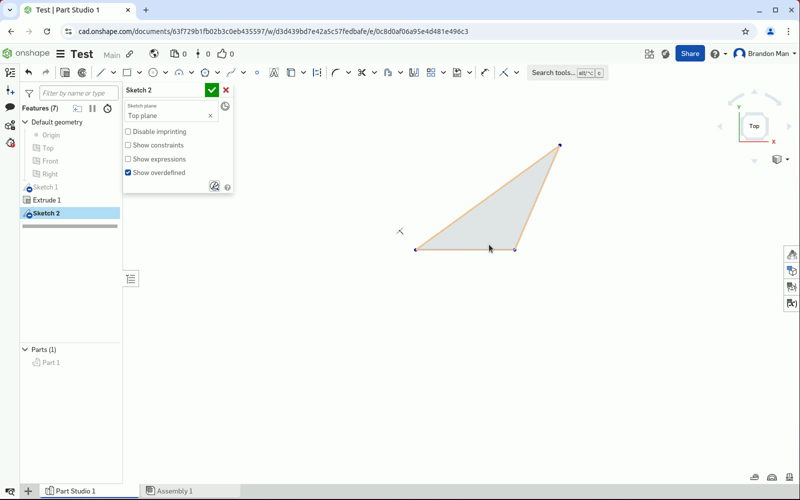
scroll(6)
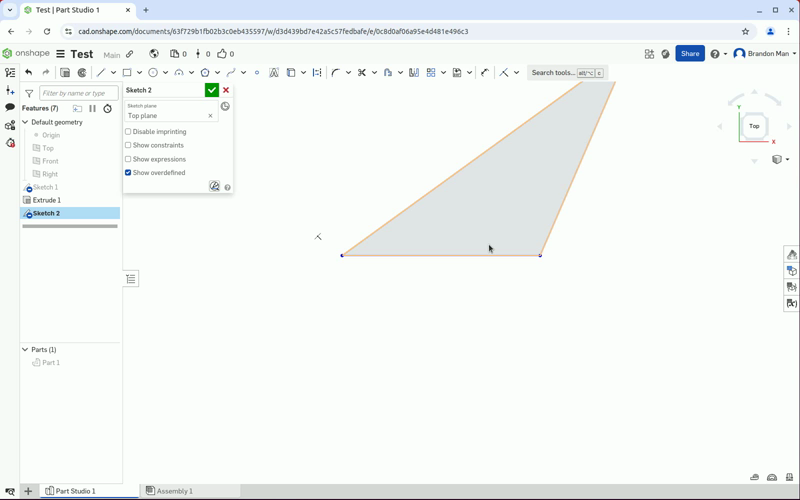
click(489, 244)
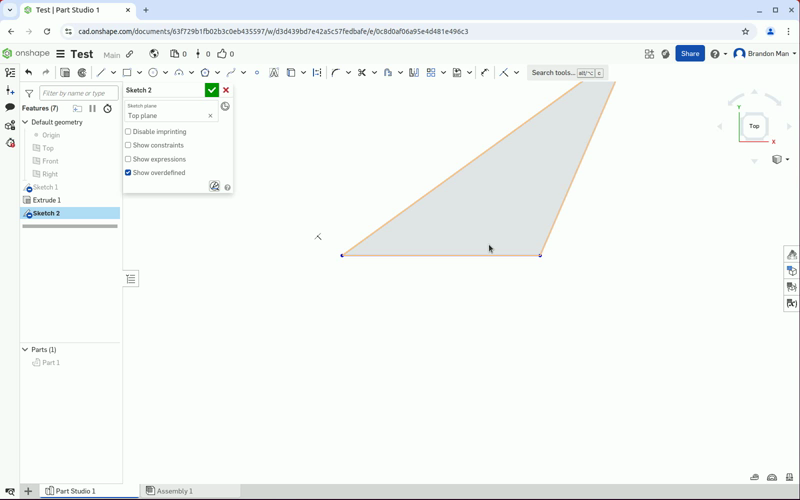
scroll(-6)
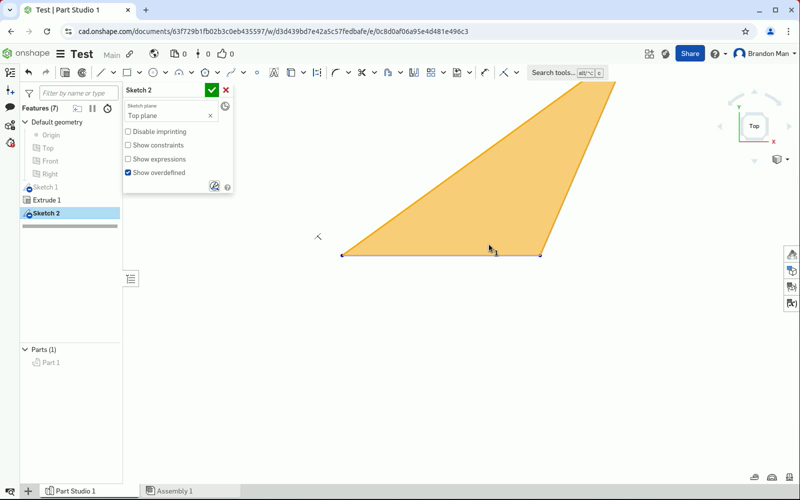
scroll(-6)
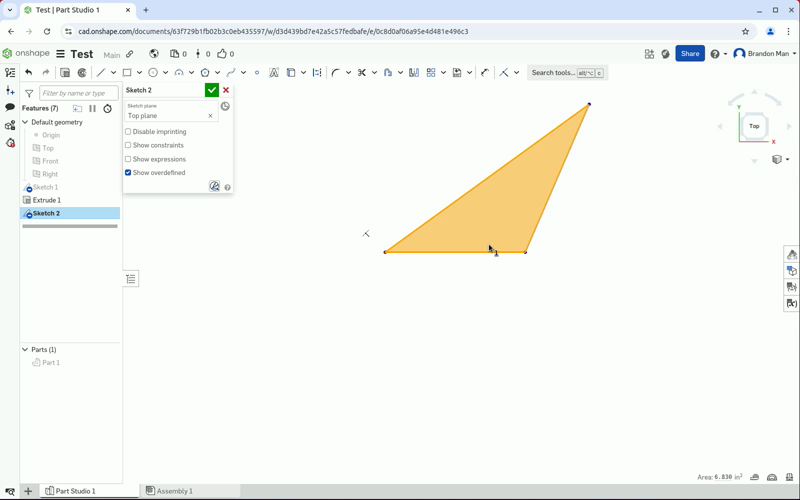
scroll(-6)
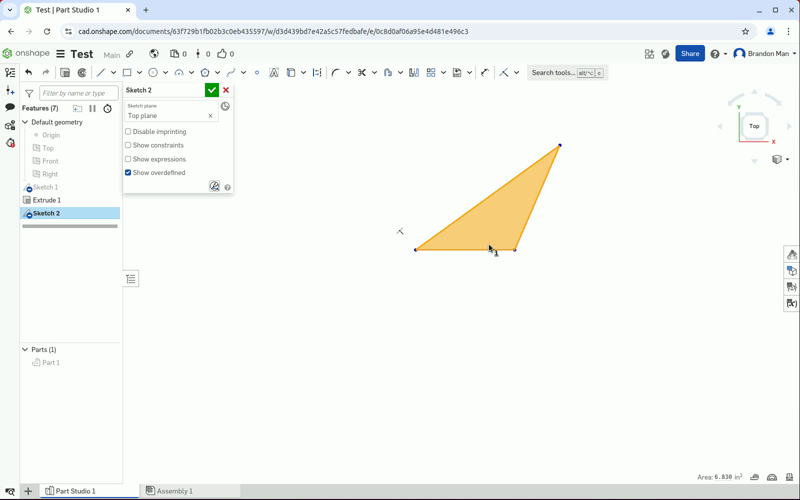
scroll(-6)
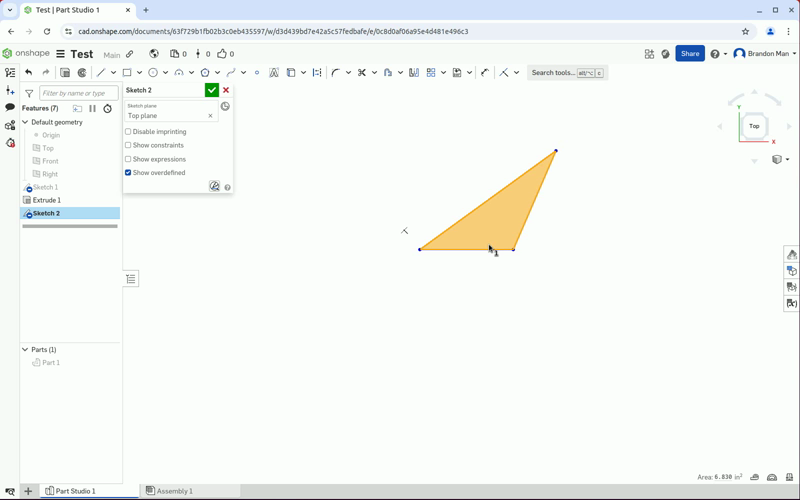
scroll(-6)
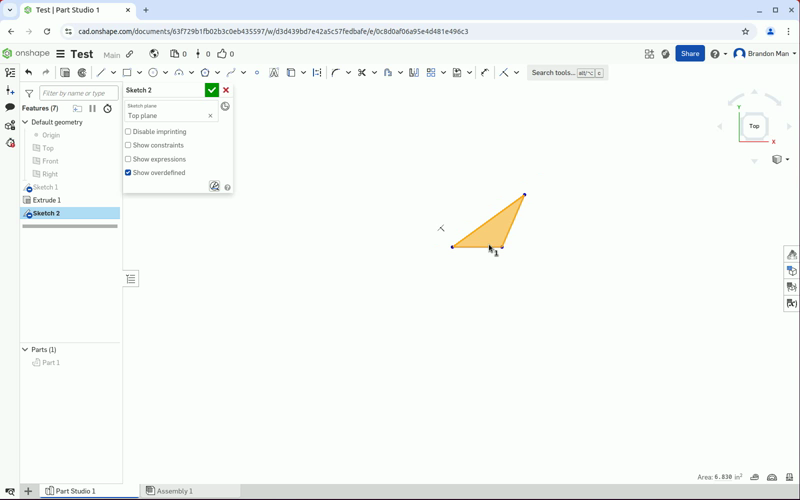
scroll(-6)
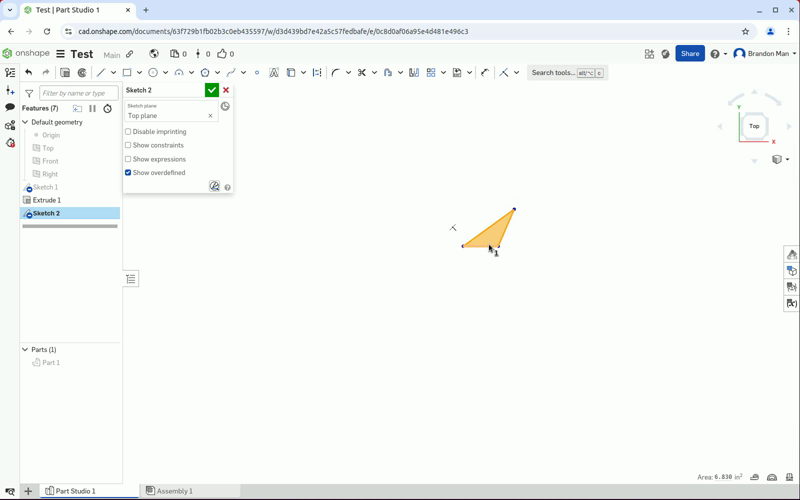
scroll(-6)
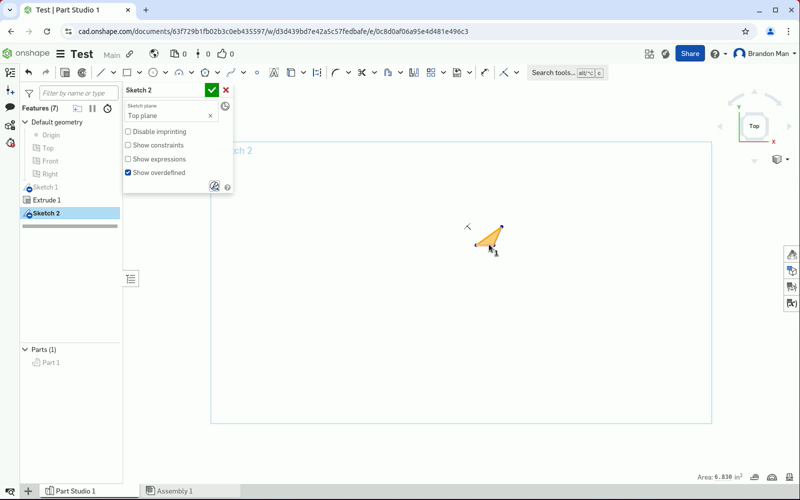
mouse_move(73, 352)
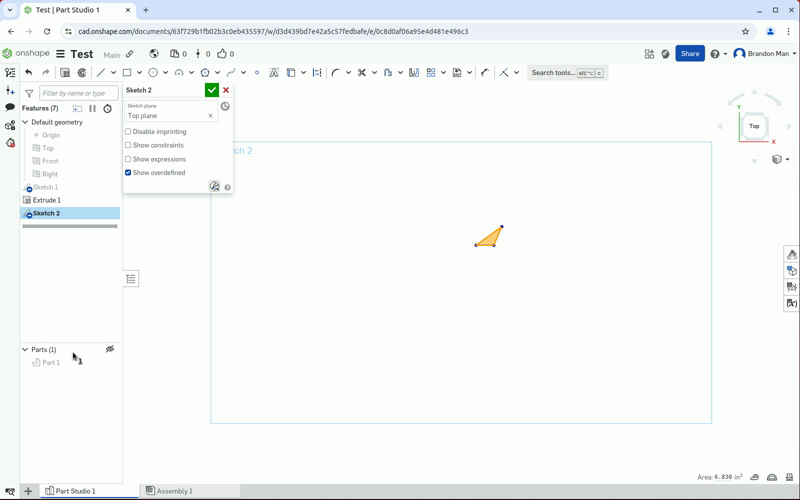
key(shift+y)
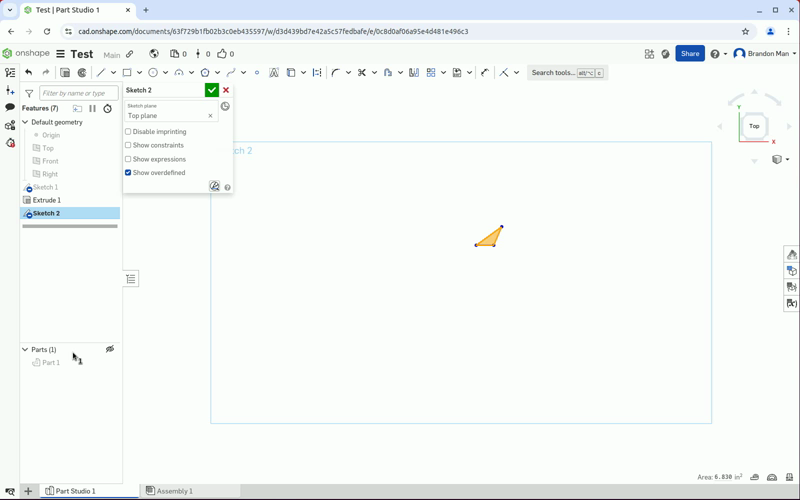
key(shift+e)
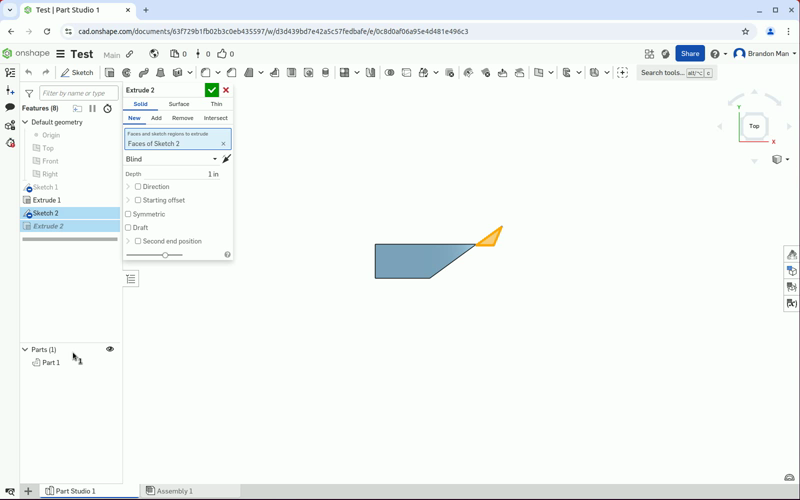
mouse_move(143, 106)
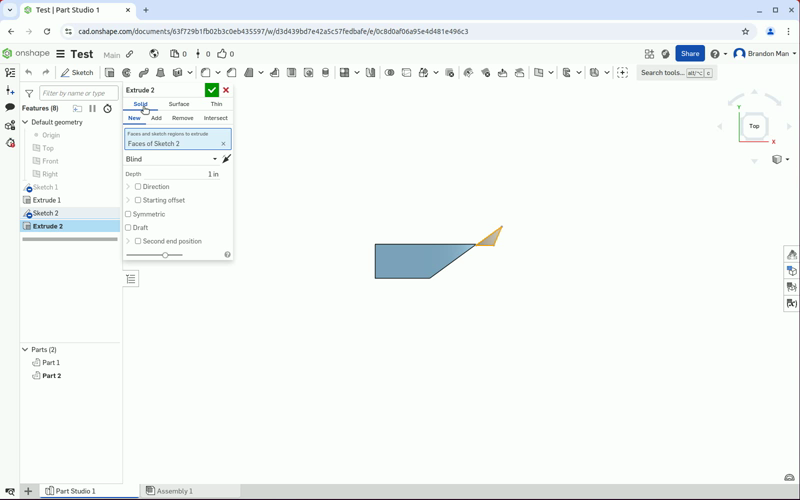
click(143, 106)
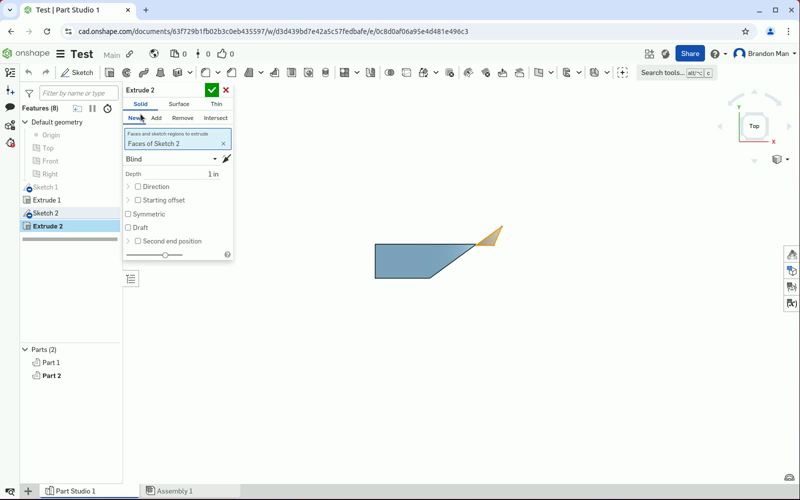
mouse_move(137, 120)
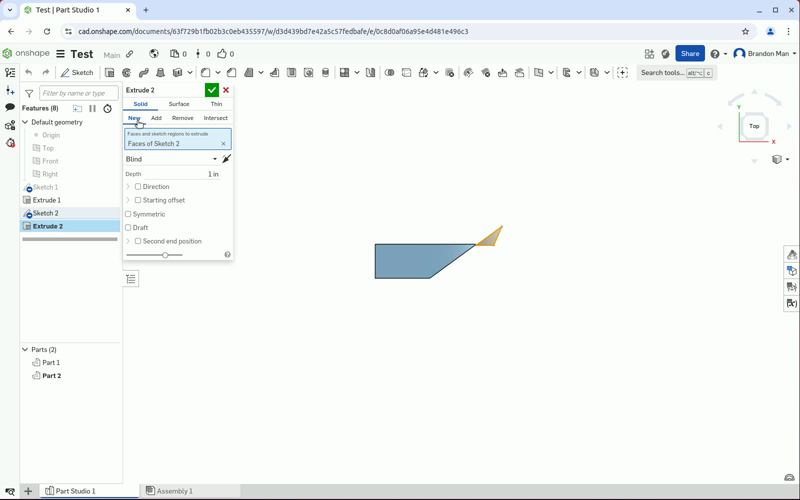
click(137, 120)
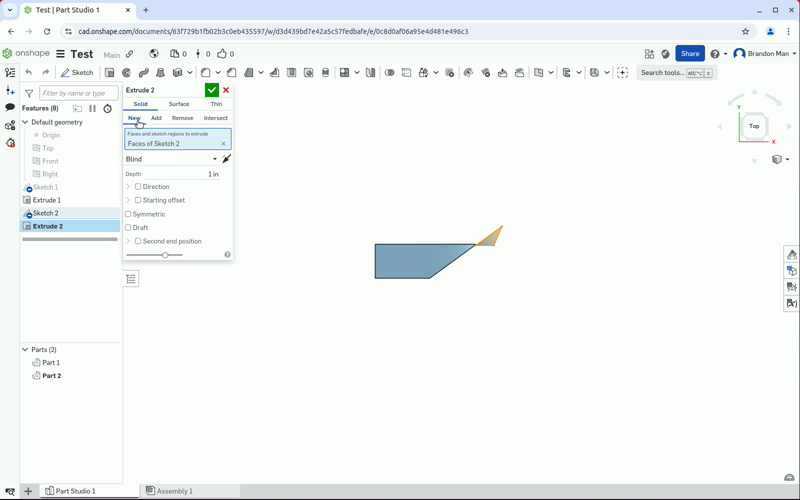
key(tab, 4)
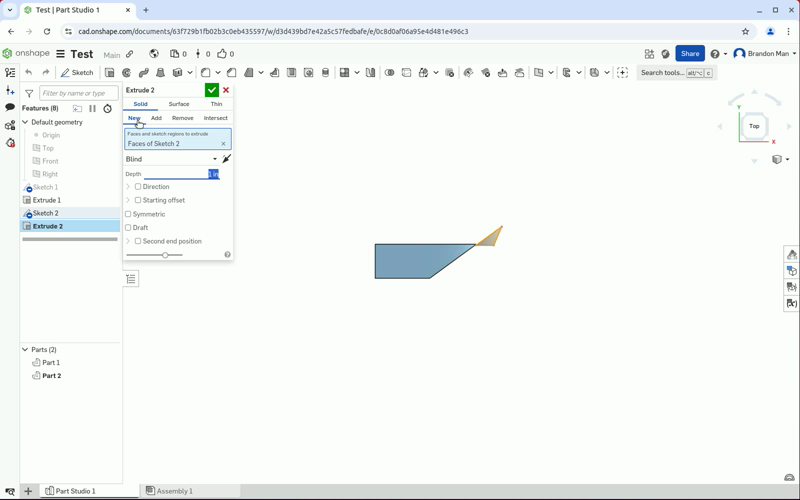
text(3.129)
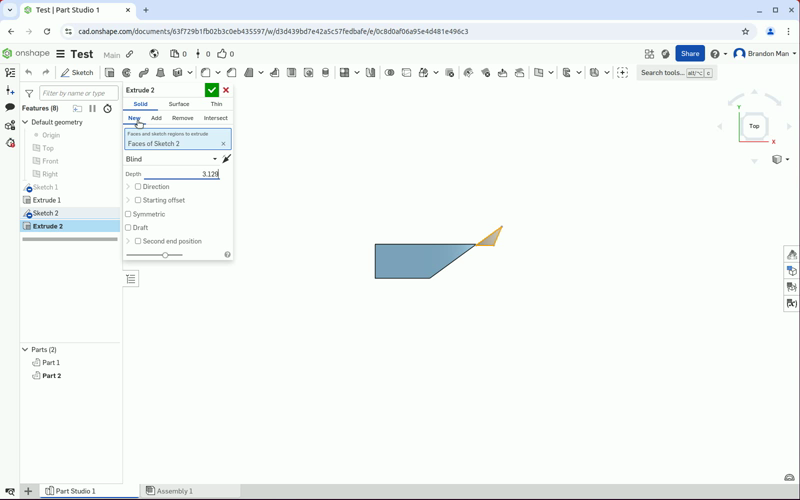
key(enter)
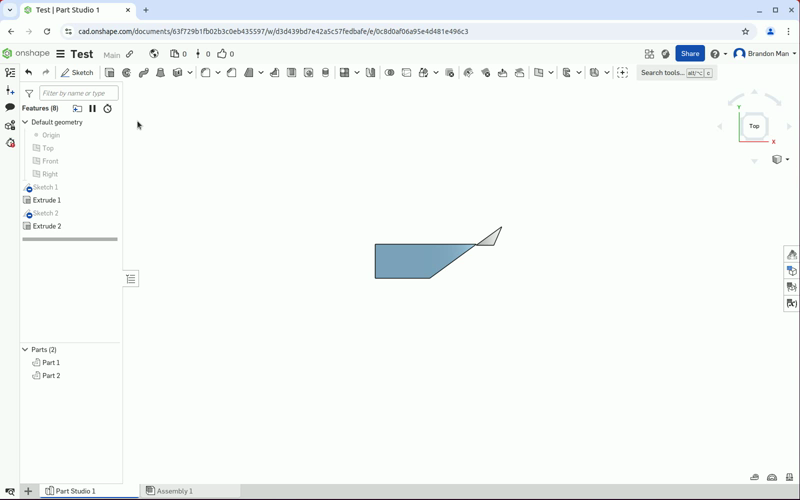
key(shift+h)
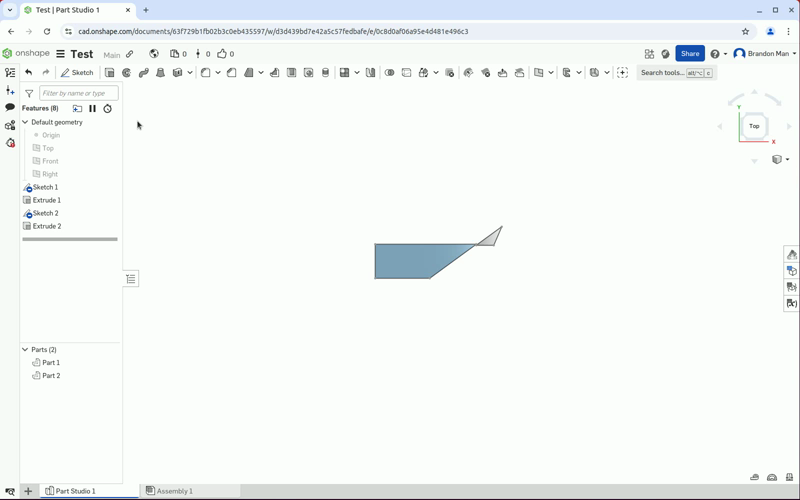
key(shift+h)
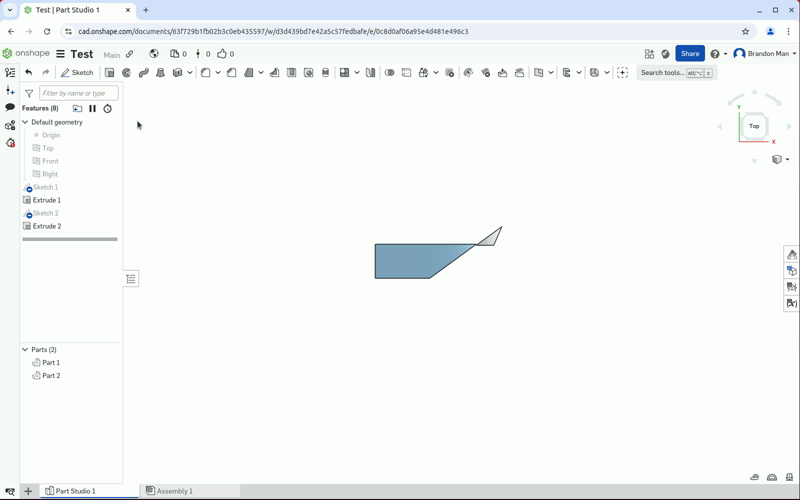
mouse_move(73, 189)
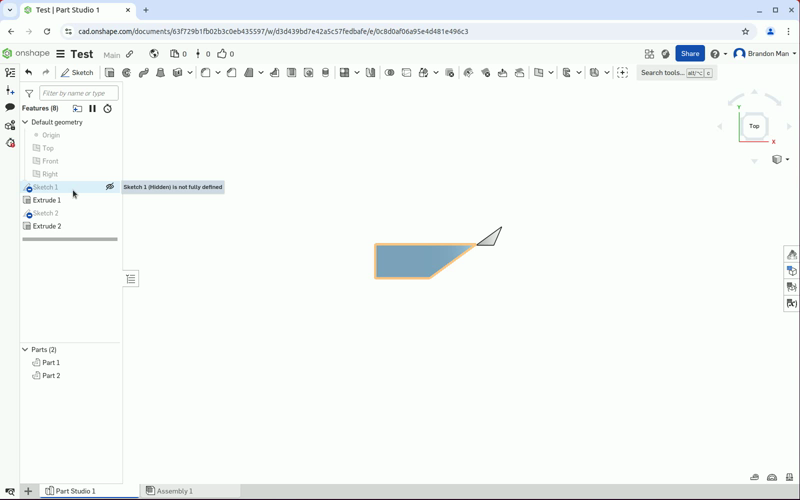
click(73, 189)
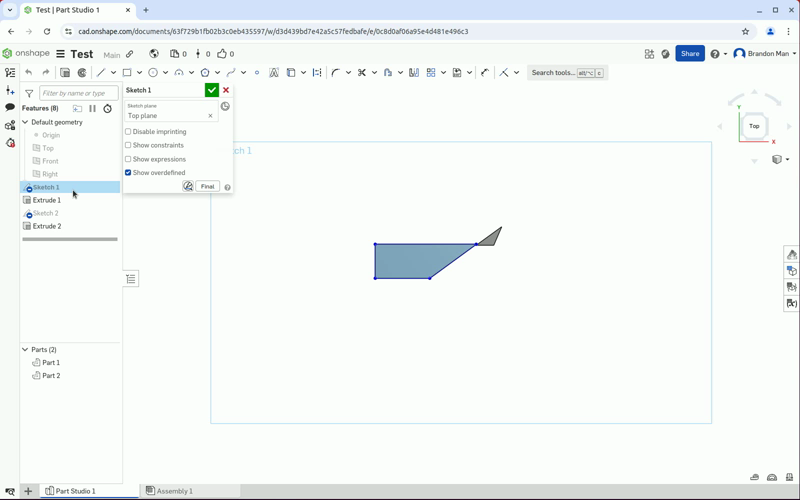
mouse_move(229, 92)
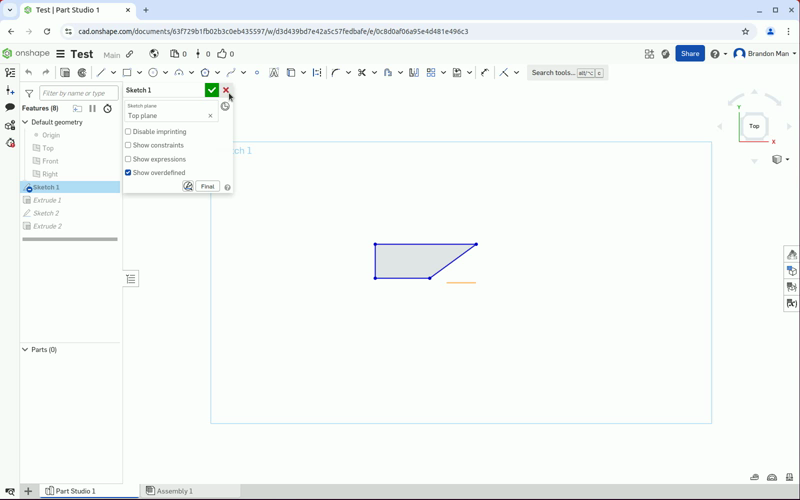
click(229, 92)
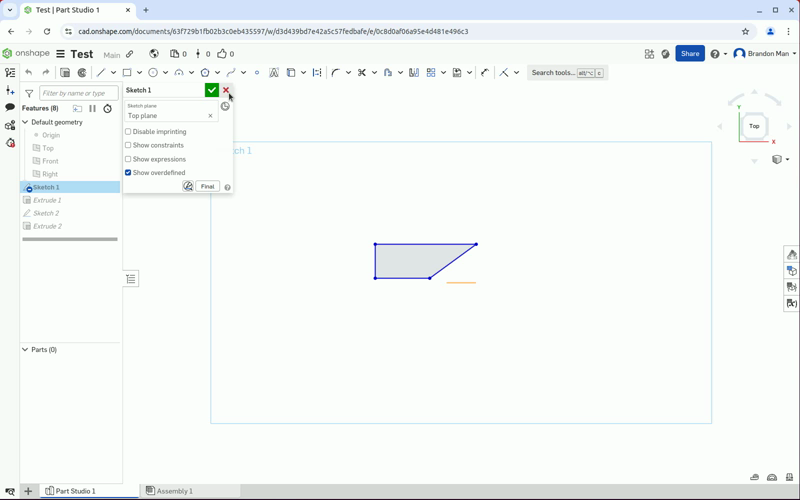
key(shift+s)
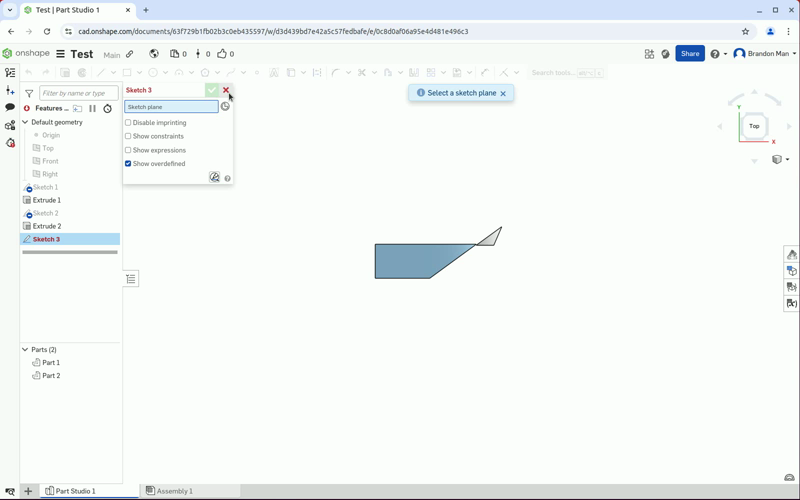
mouse_move(73, 150)
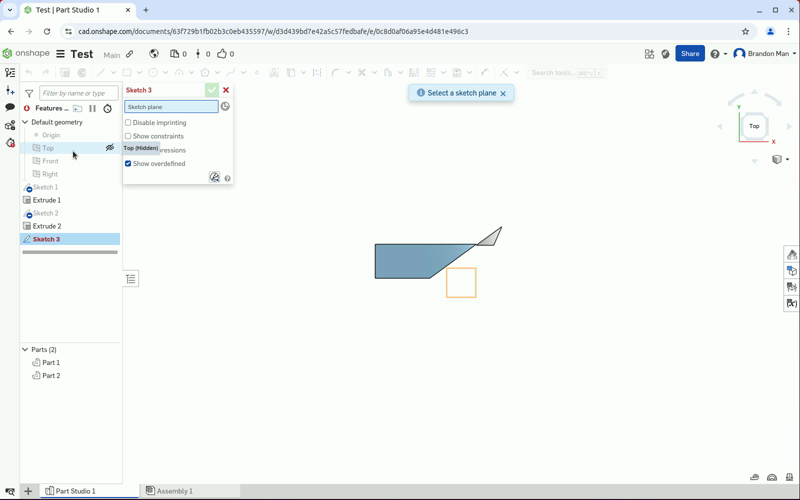
click(73, 150)
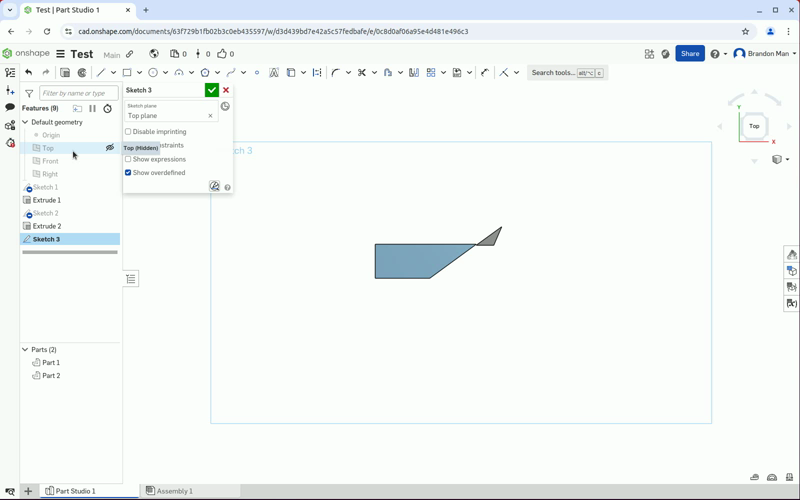
mouse_move(73, 352)
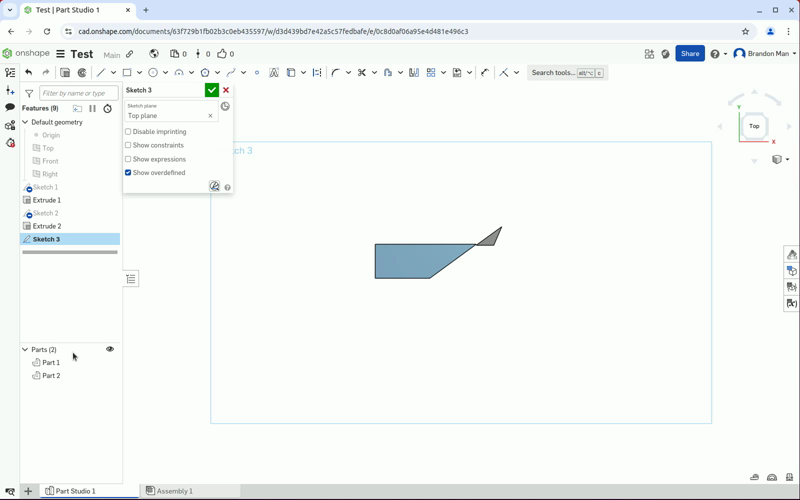
key(y)
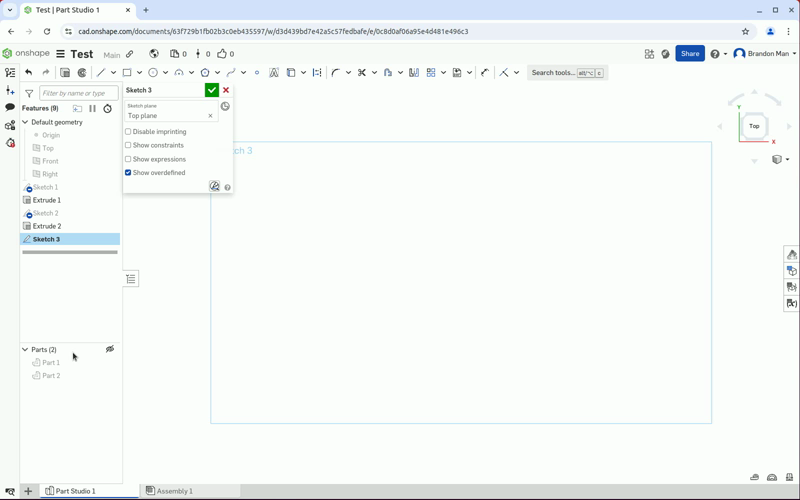
key(l)
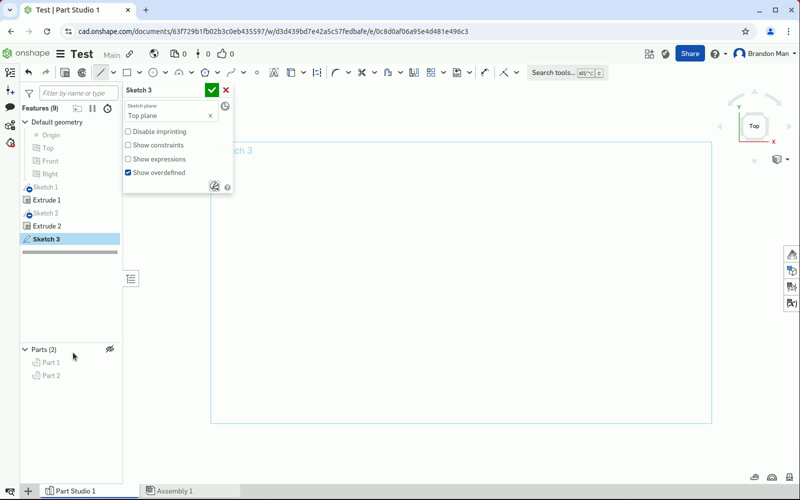
key_down(shift)
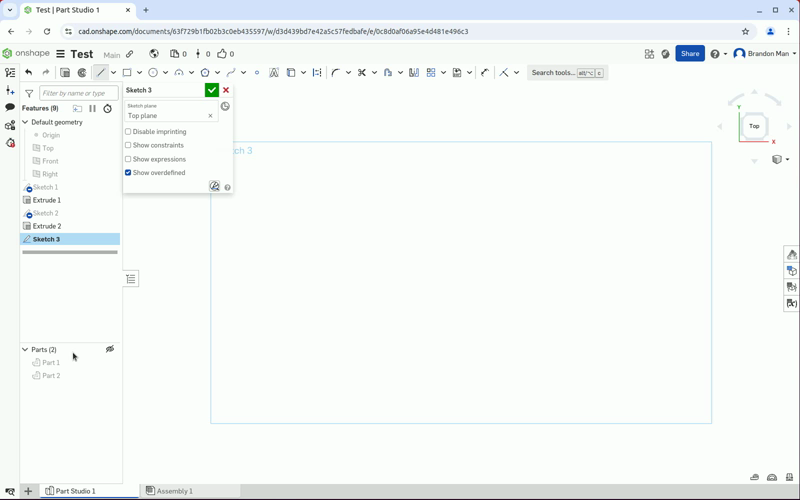
mouse_move(430, 278)
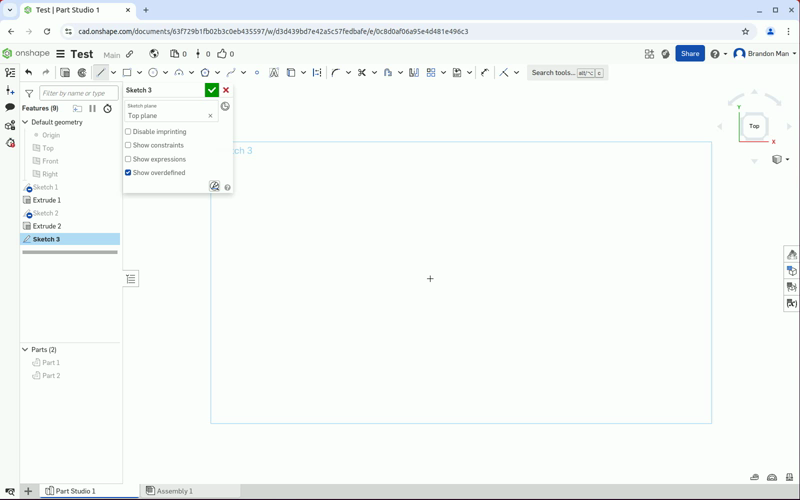
click(430, 278)
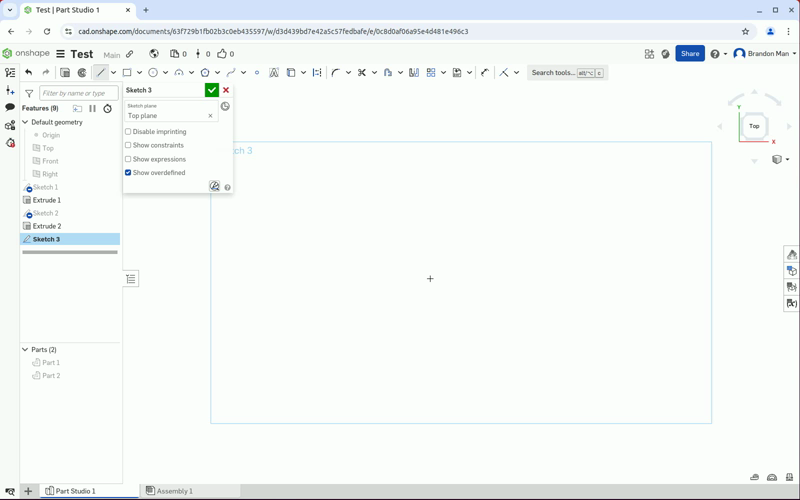
key_up(shift)
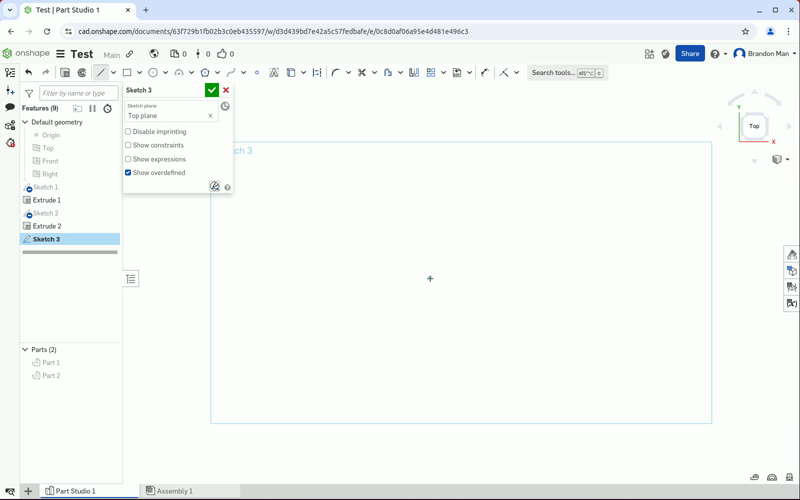
key_down(shift)
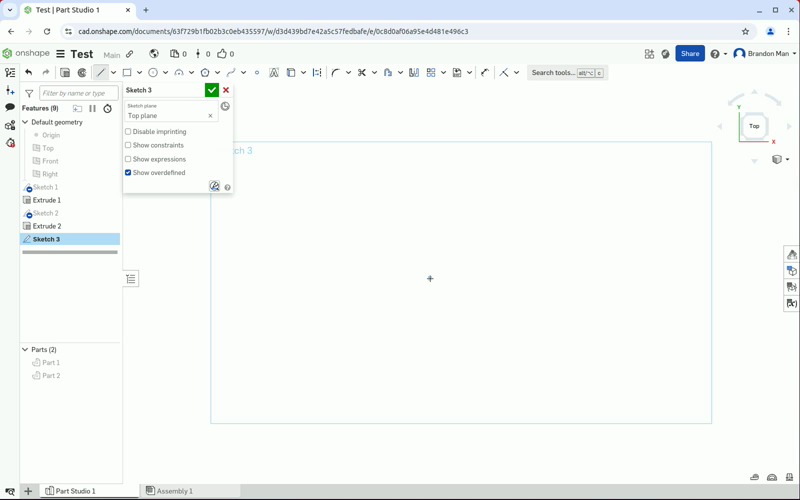
mouse_move(573, 278)
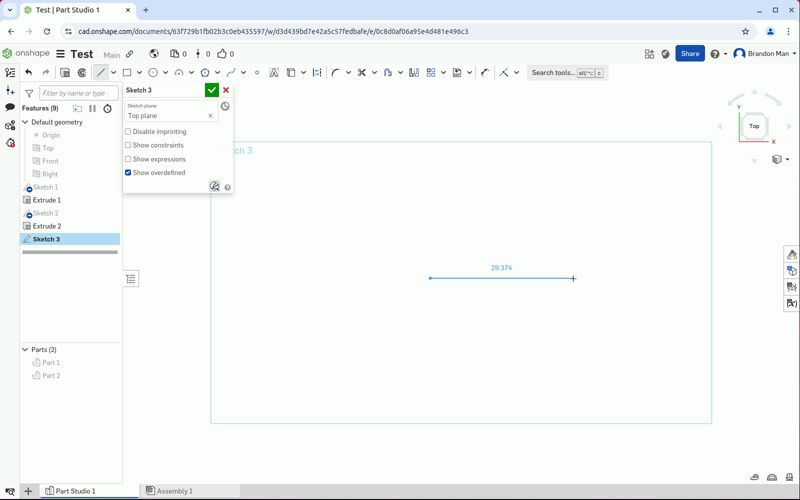
click(573, 278)
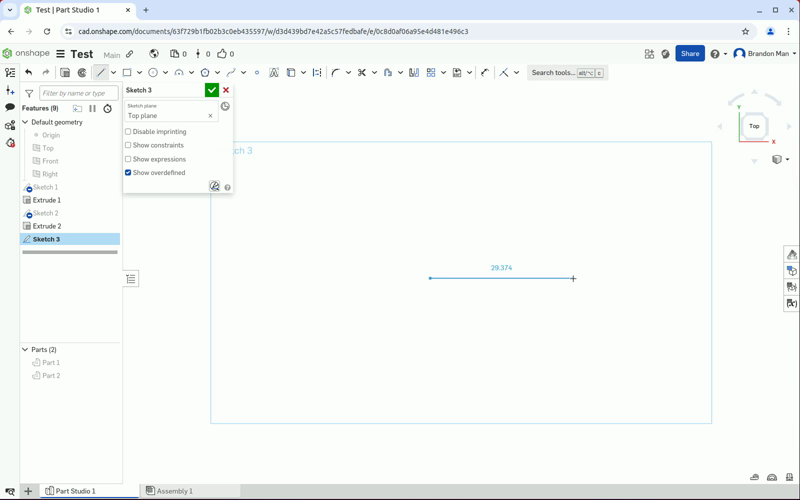
key_up(shift)
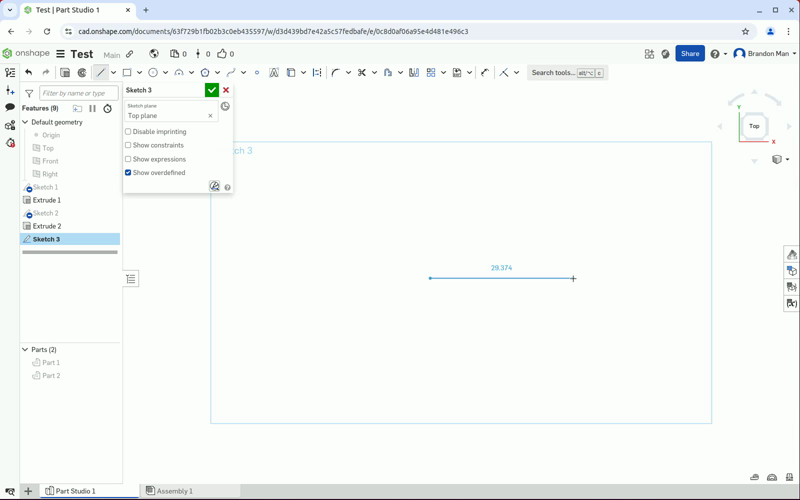
key_down(shift)
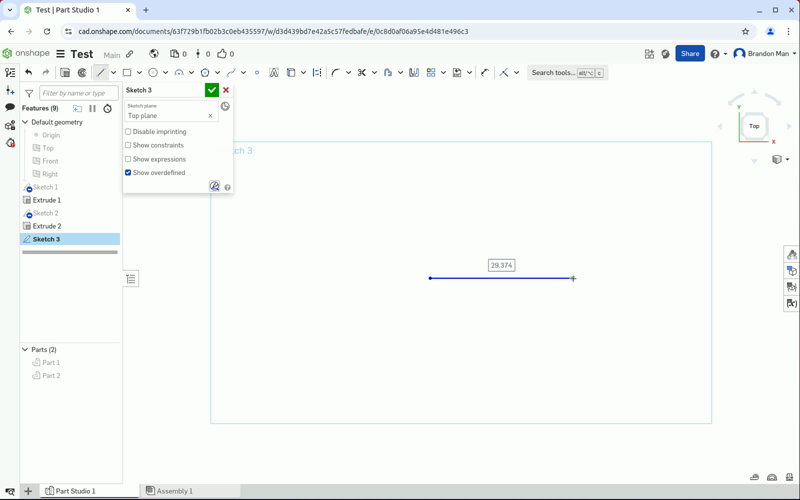
mouse_move(589, 278)
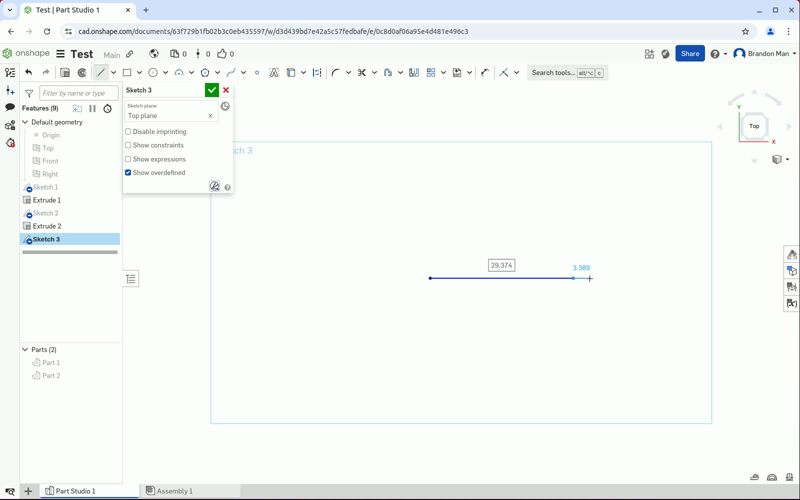
mouse_move(573, 245)
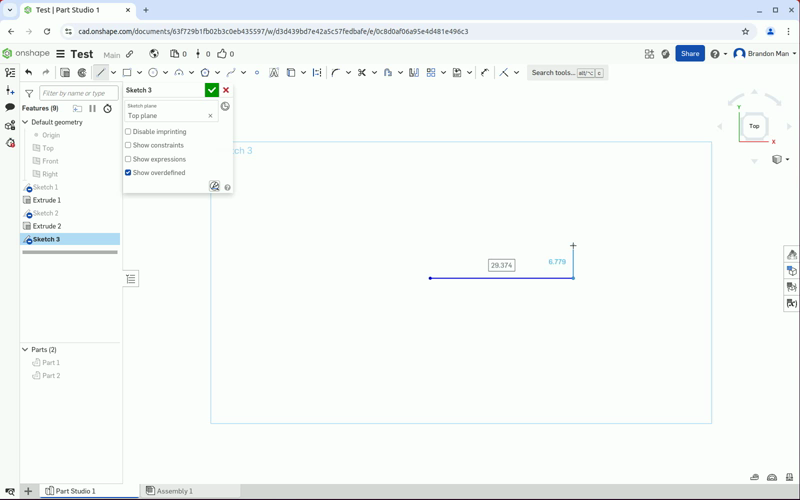
click(573, 245)
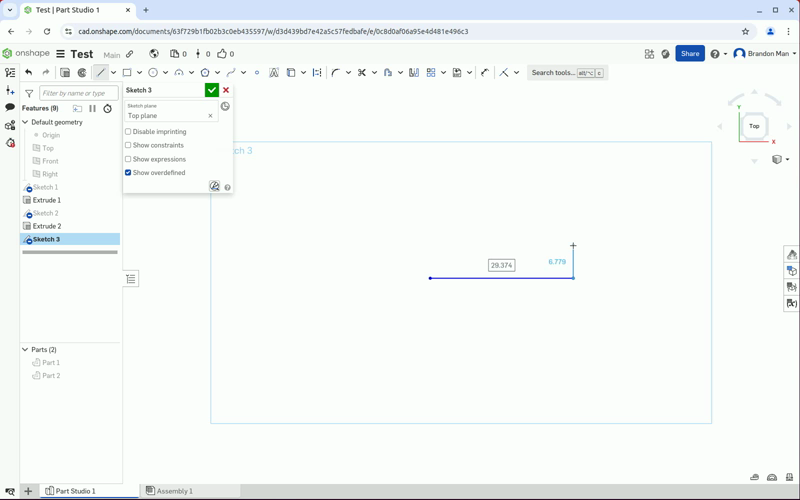
key_up(shift)
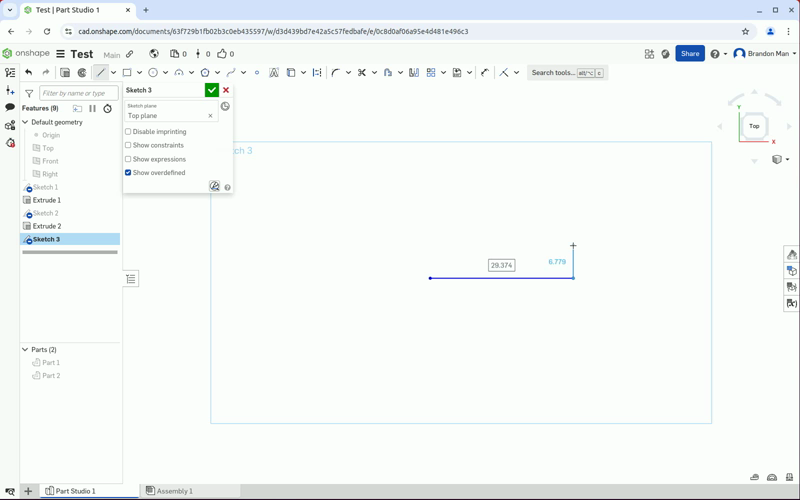
key_down(shift)
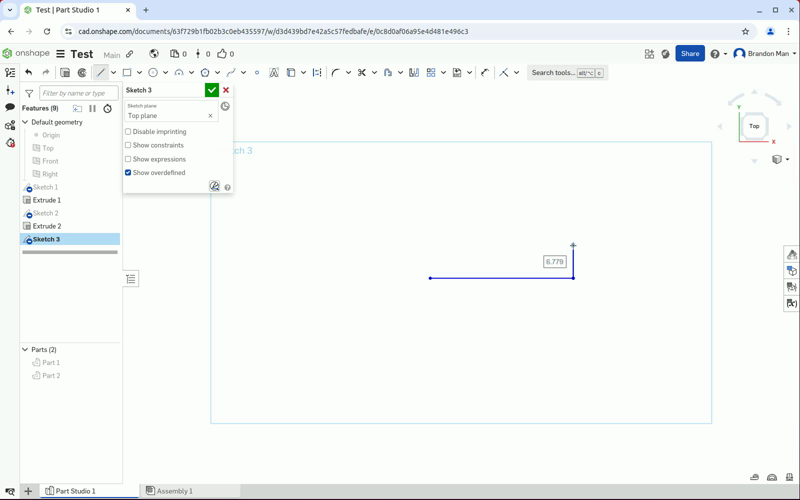
mouse_move(493, 245)
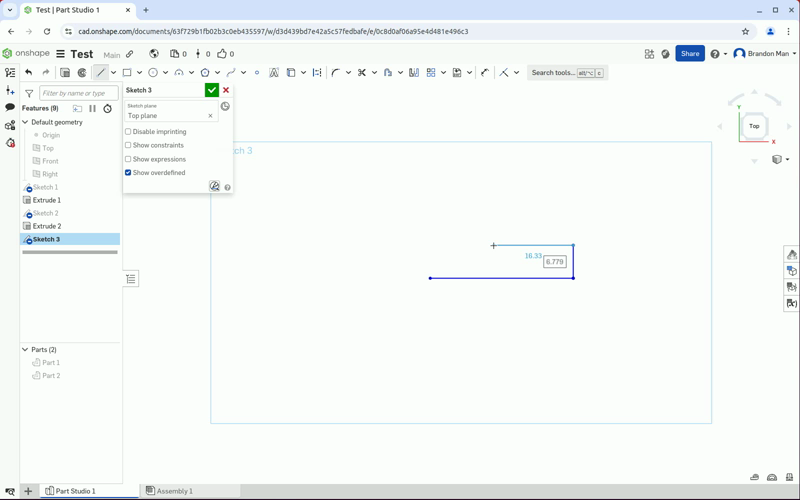
click(493, 245)
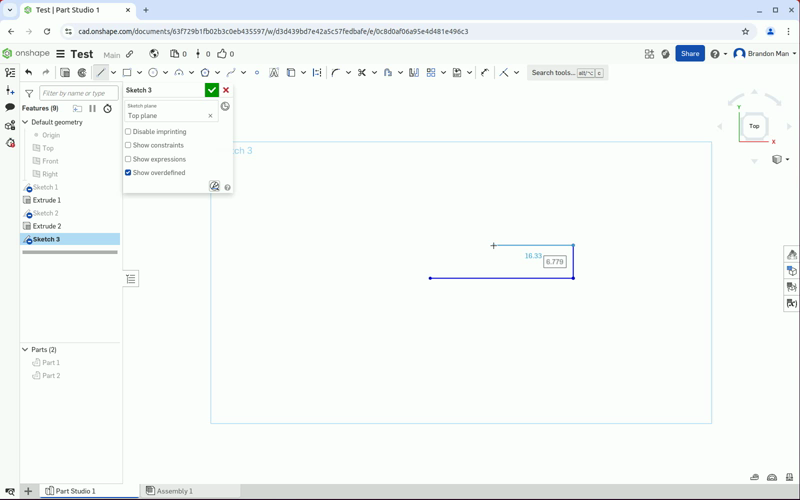
key_up(shift)
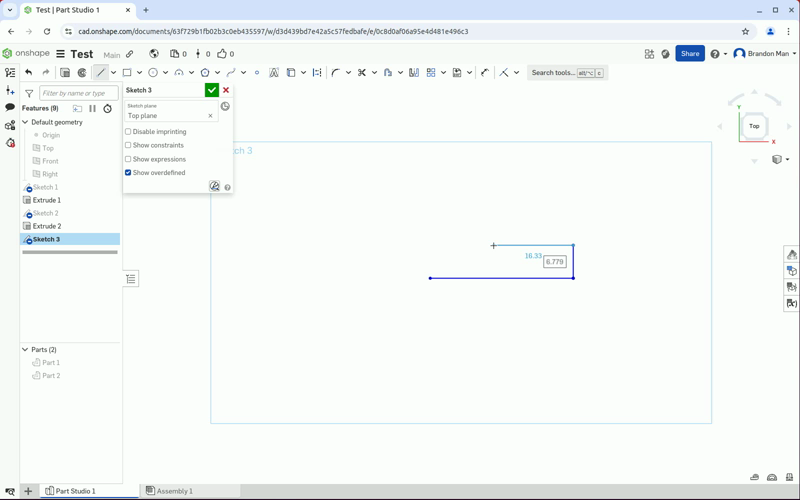
key_down(shift)
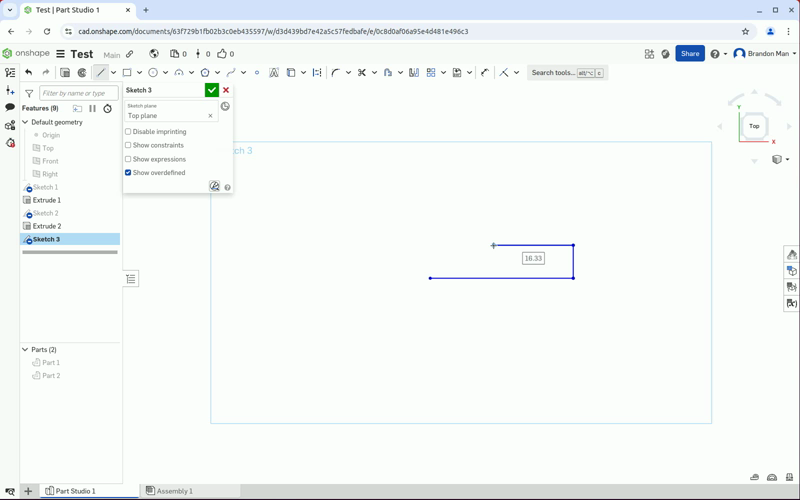
mouse_move(523, 245)
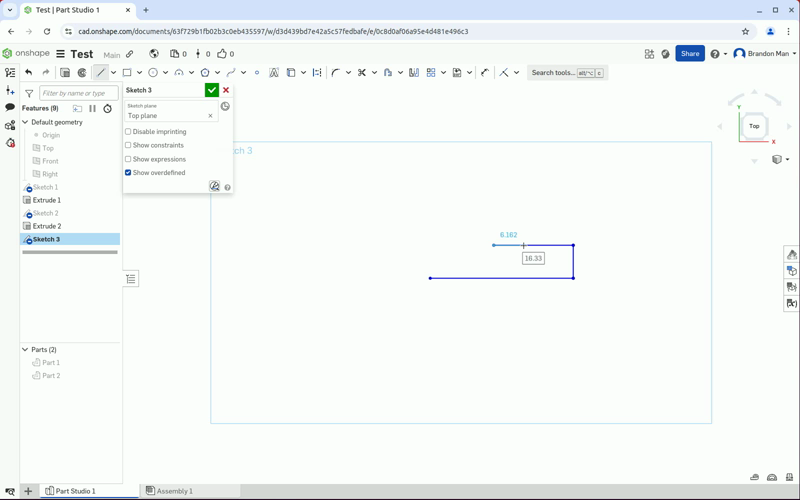
mouse_move(475, 245)
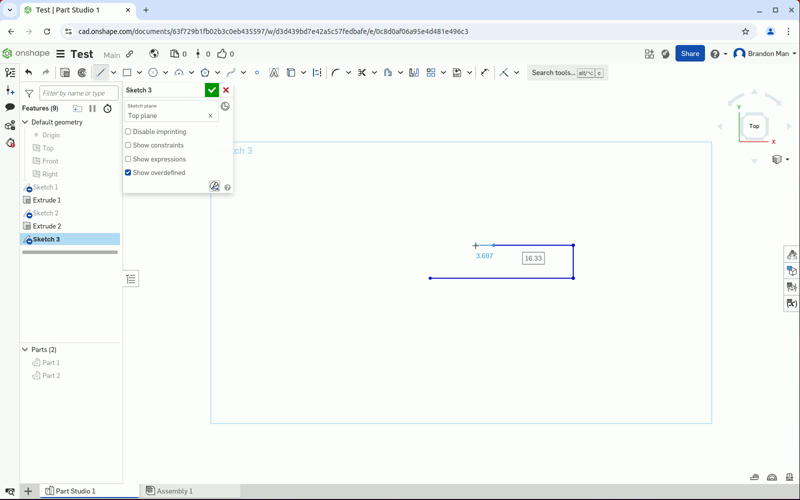
click(475, 245)
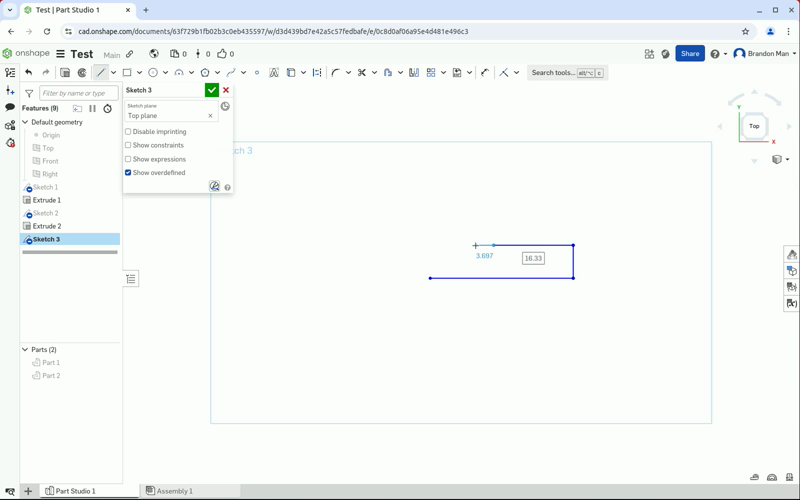
key_up(shift)
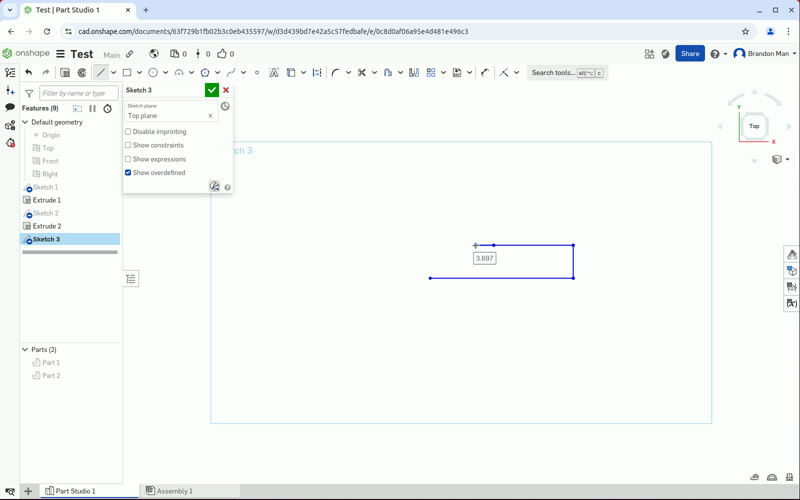
mouse_move(505, 245)
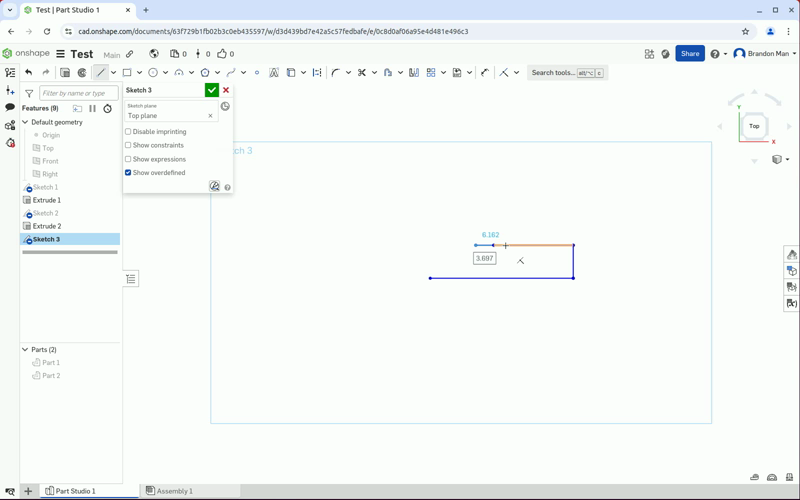
key_down(shift)
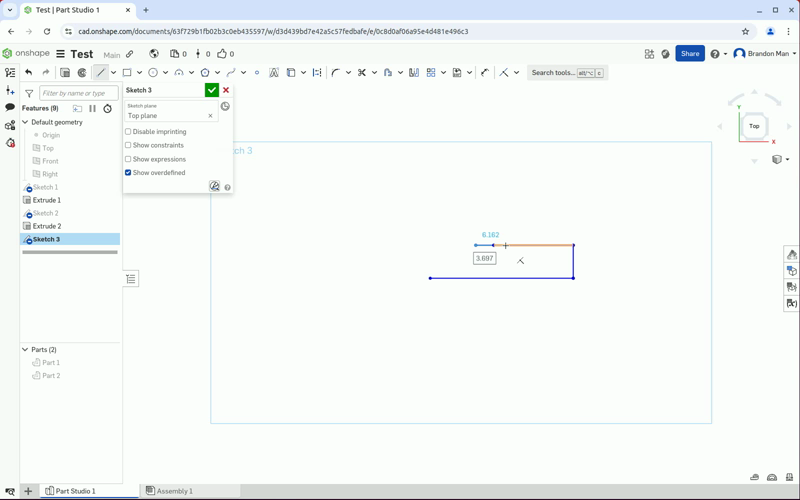
mouse_move(430, 278)
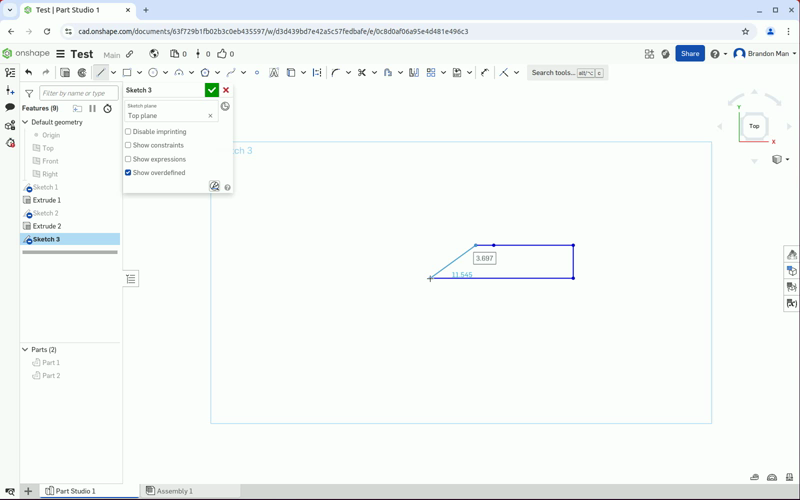
key_up(shift)
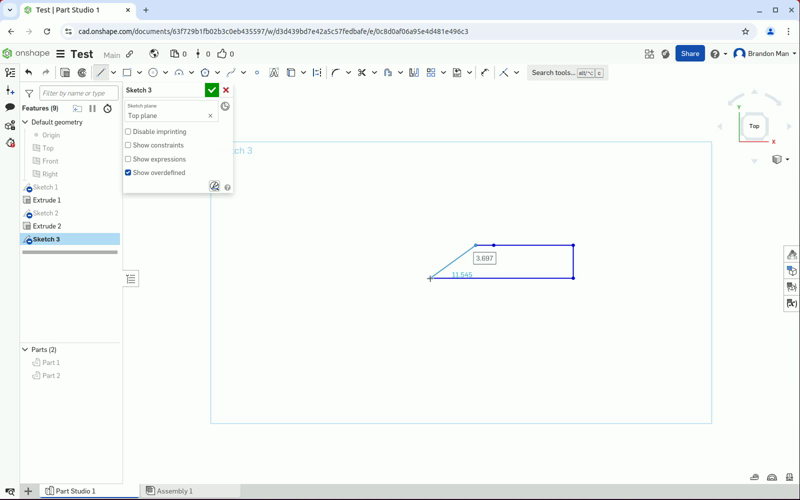
click(430, 278)
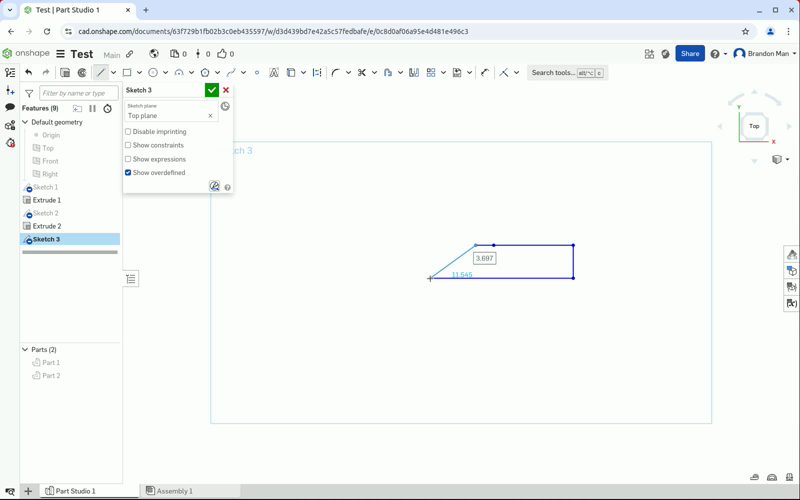
key(esc)
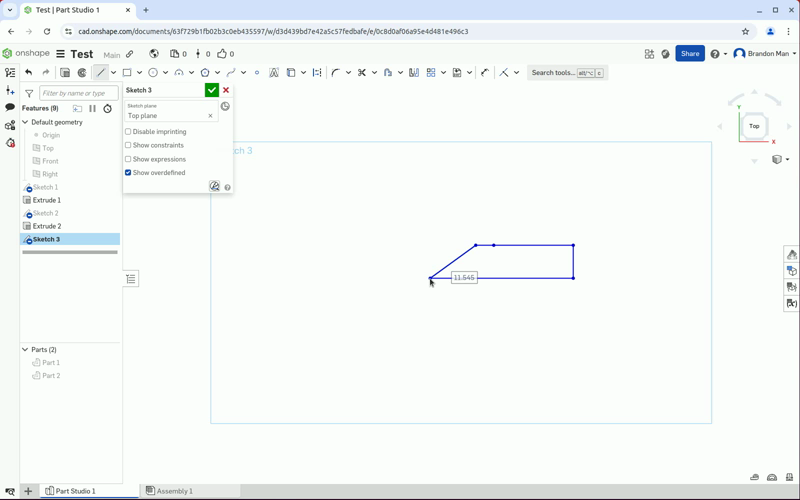
mouse_move(495, 253)
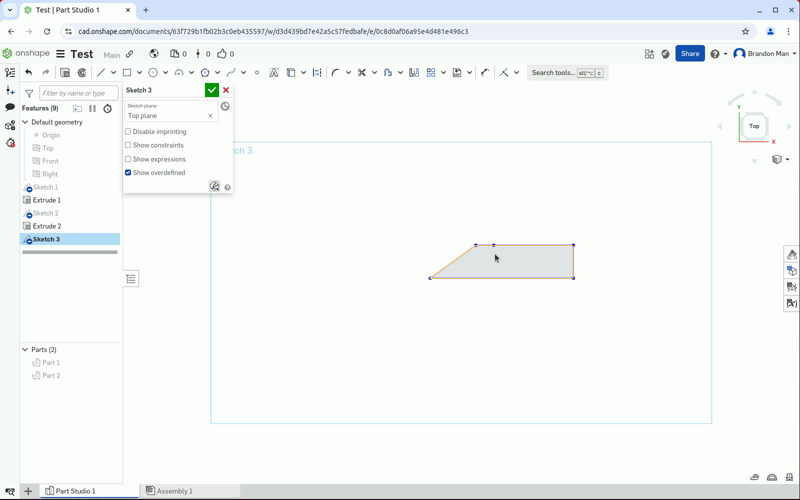
click(495, 253)
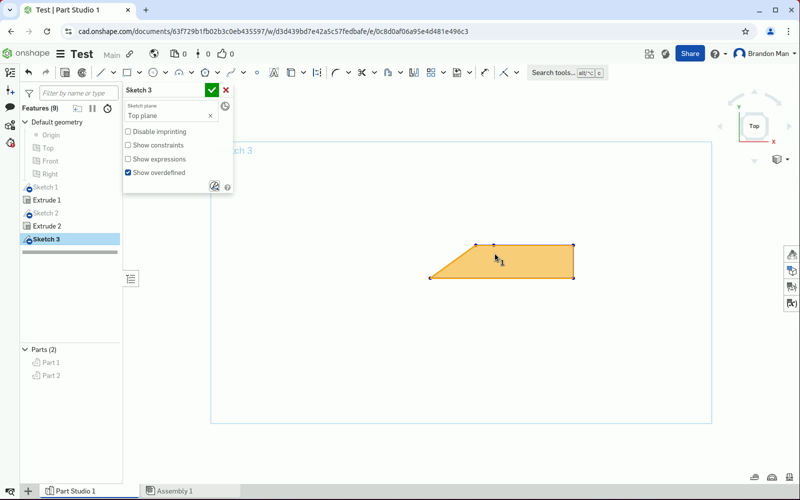
mouse_move(73, 352)
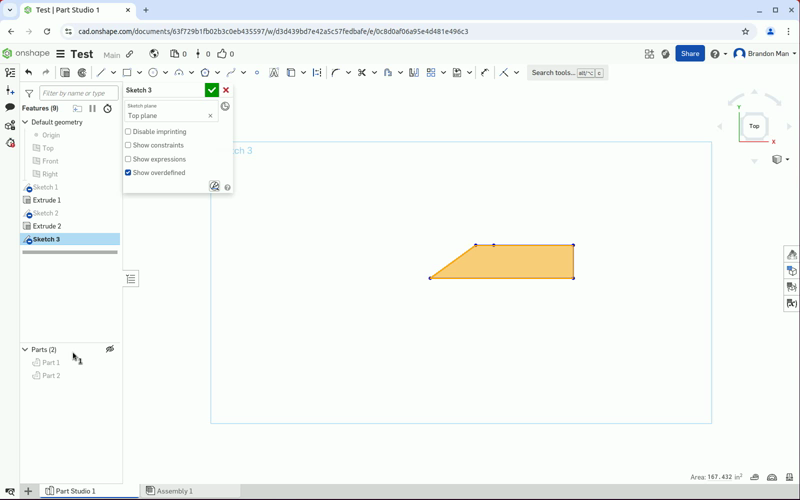
key(shift+y)
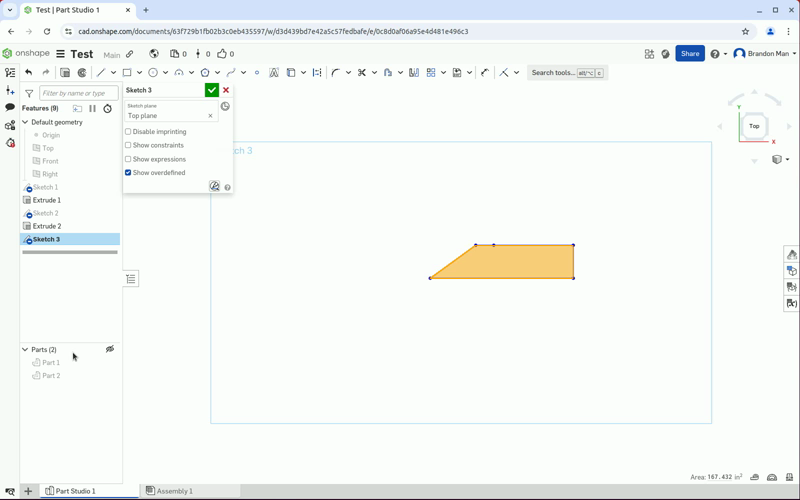
key(shift+e)
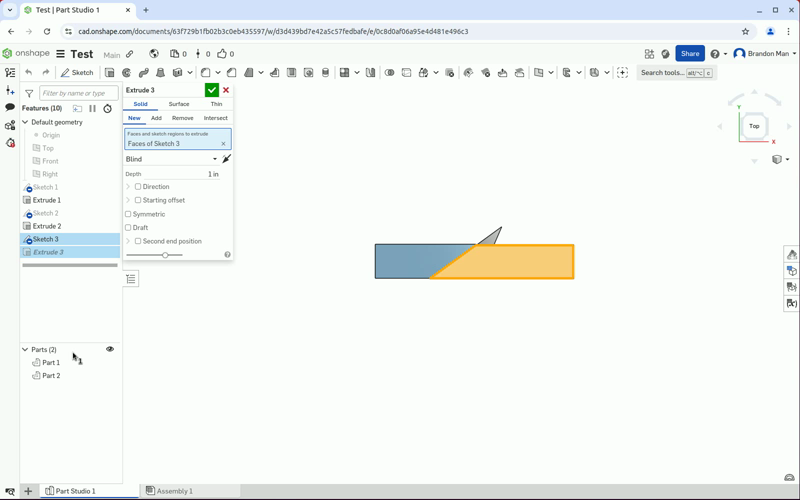
mouse_move(143, 106)
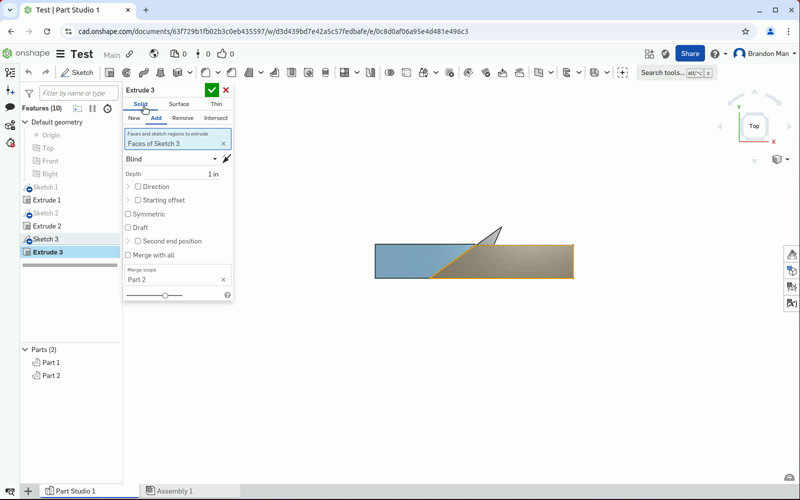
click(143, 106)
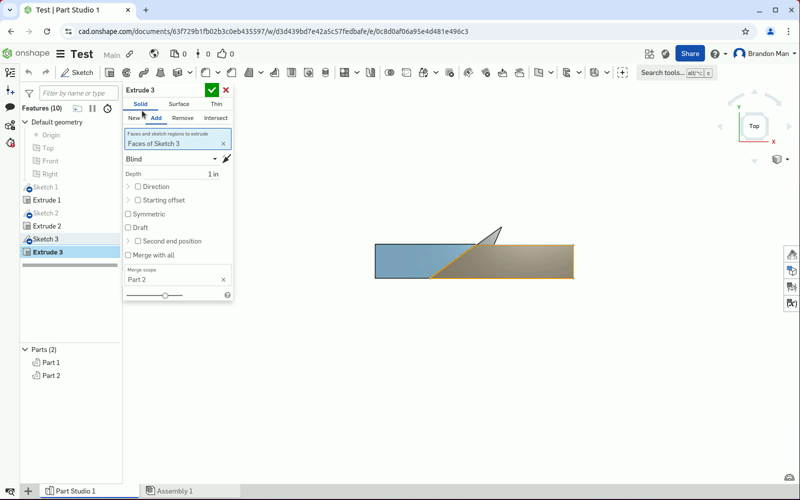
mouse_move(137, 120)
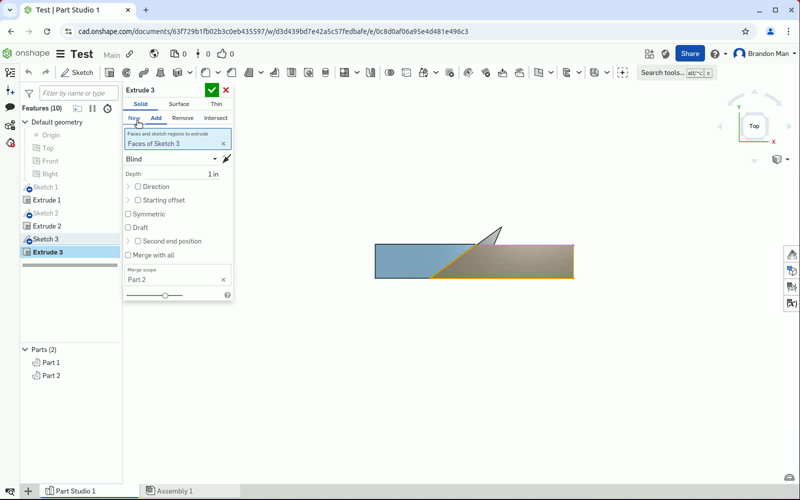
click(137, 120)
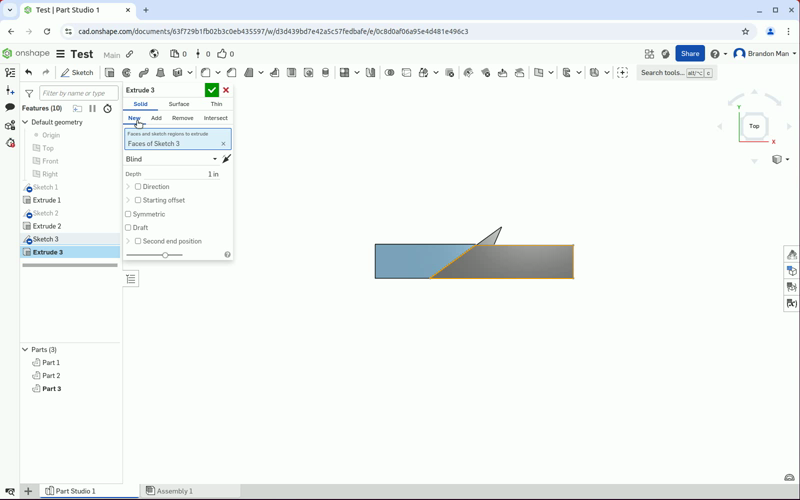
key(tab, 4)
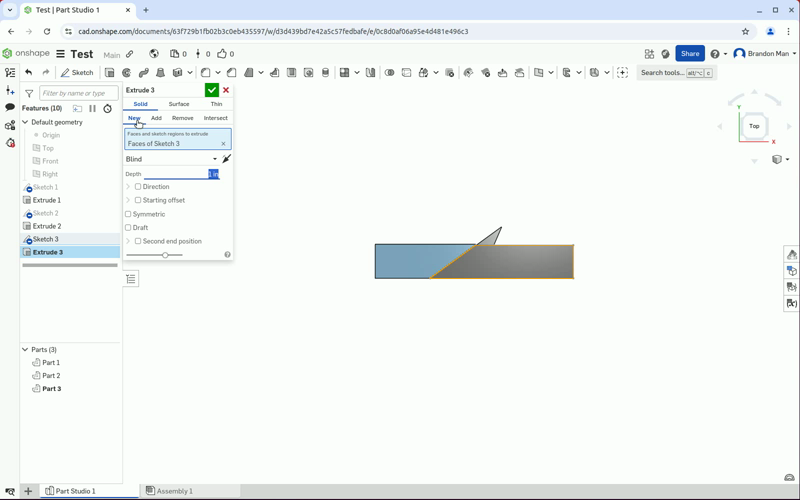
text(3.129)
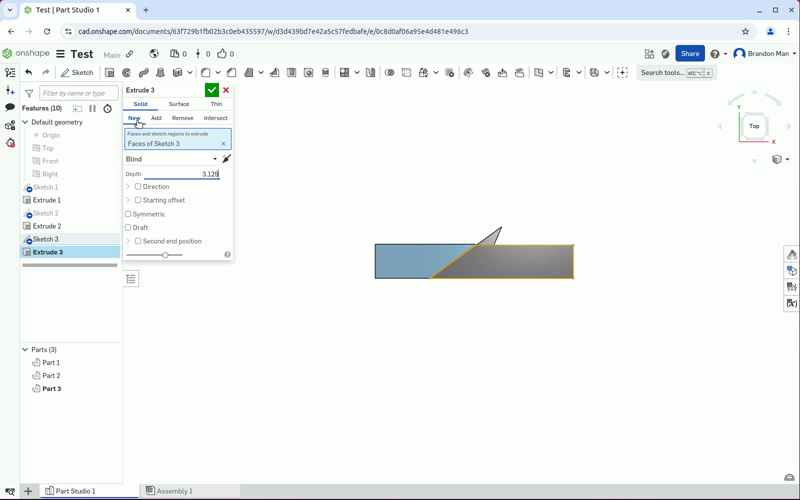
key(enter)
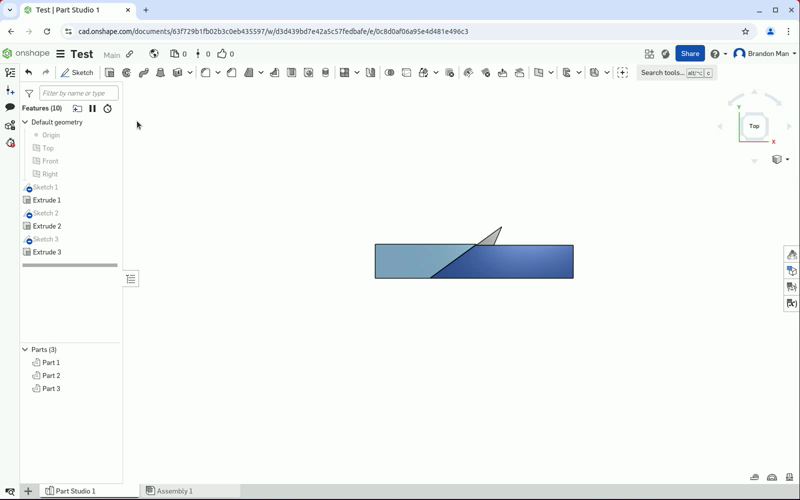
key(shift+h)
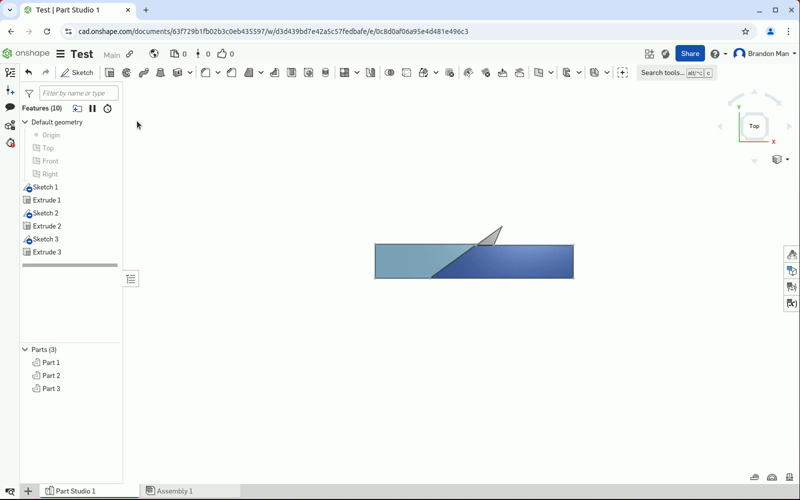
key(shift+h)
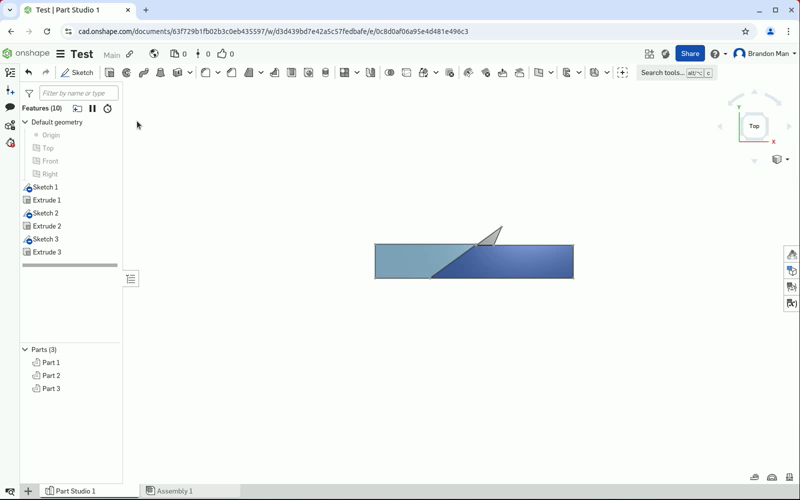
key(shift+7)
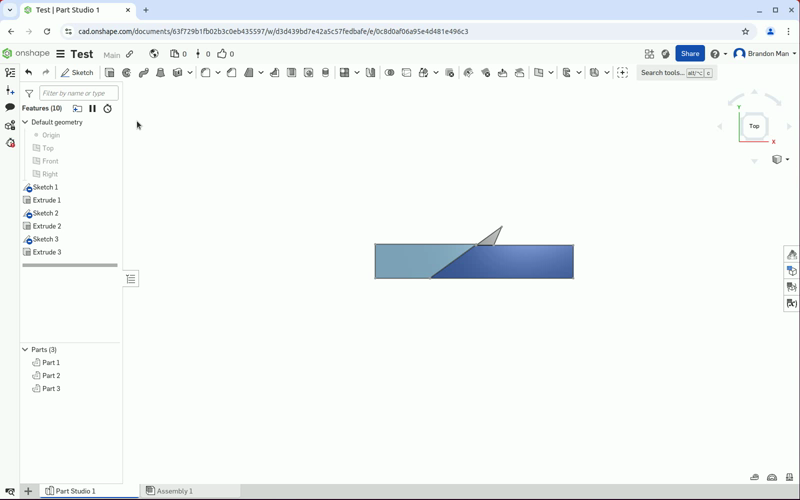
key(up, 3)
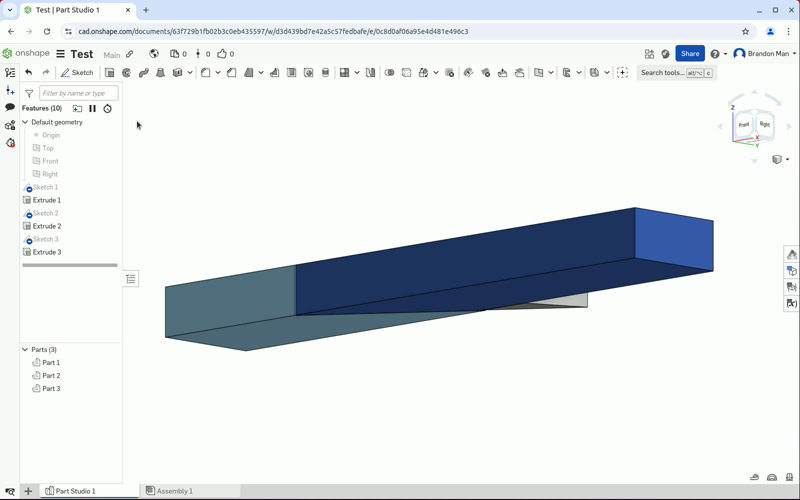
key(left, 3)
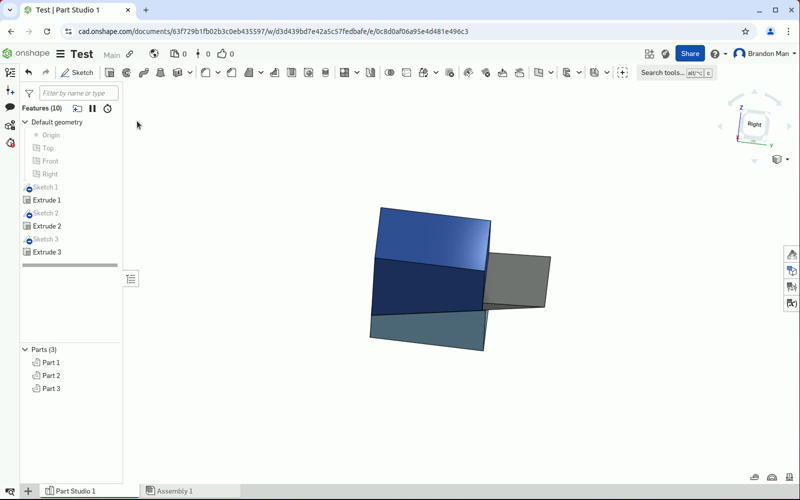
key(right, 3)
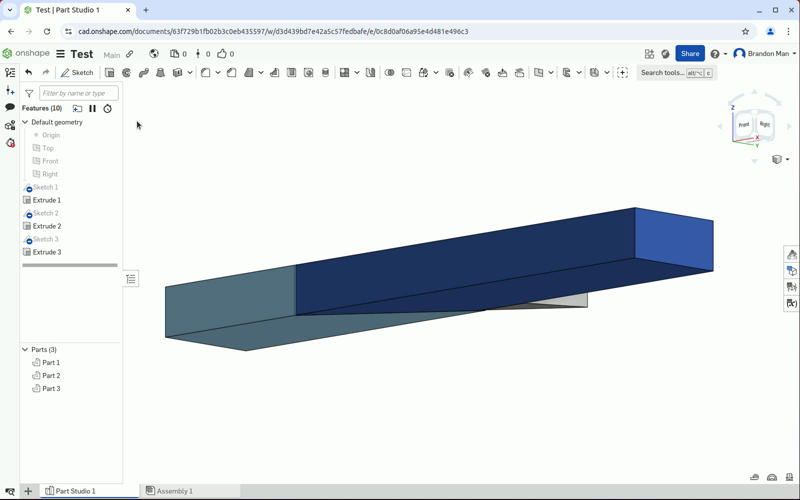
key(down, 3)
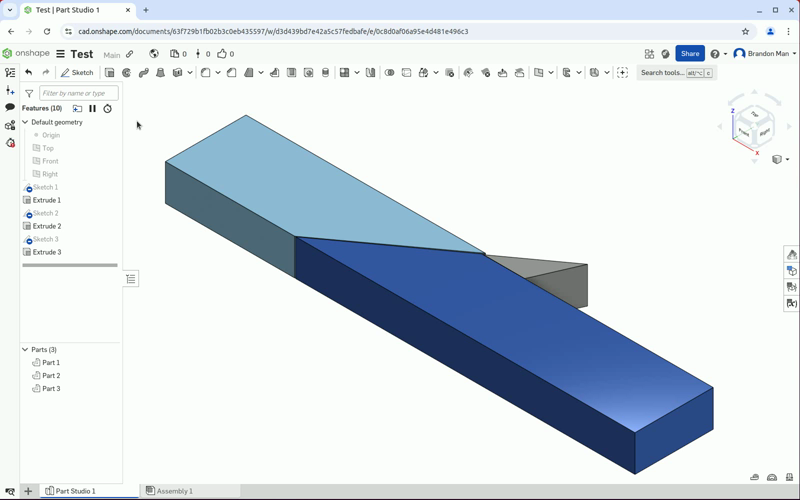
mouse_move(73, 189)
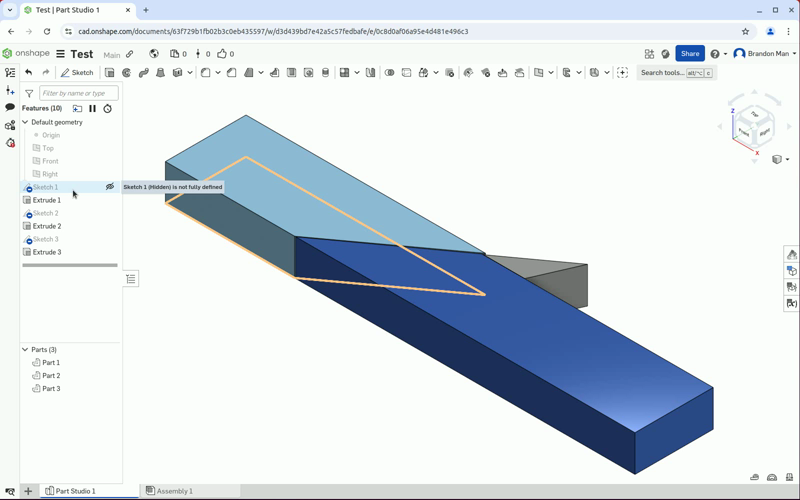
click(73, 189)